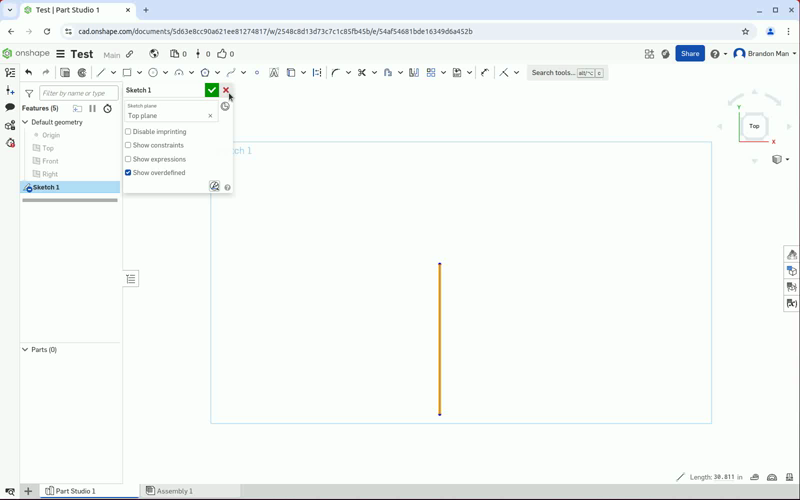
key(shift+h)
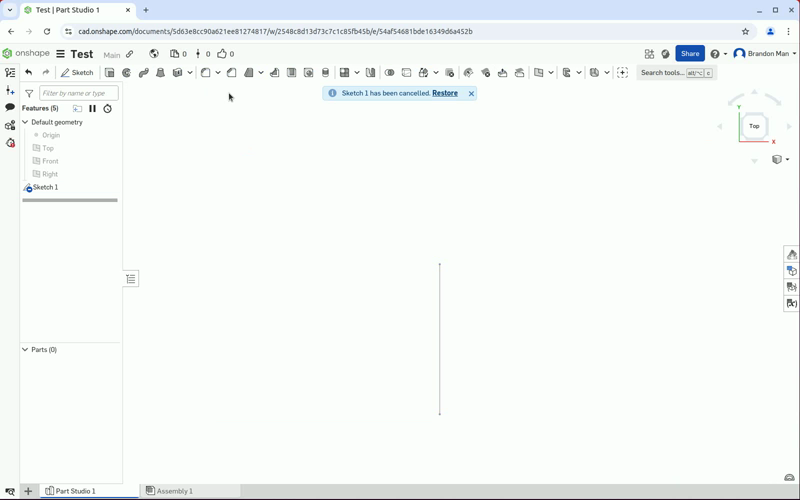
key(shift+s)
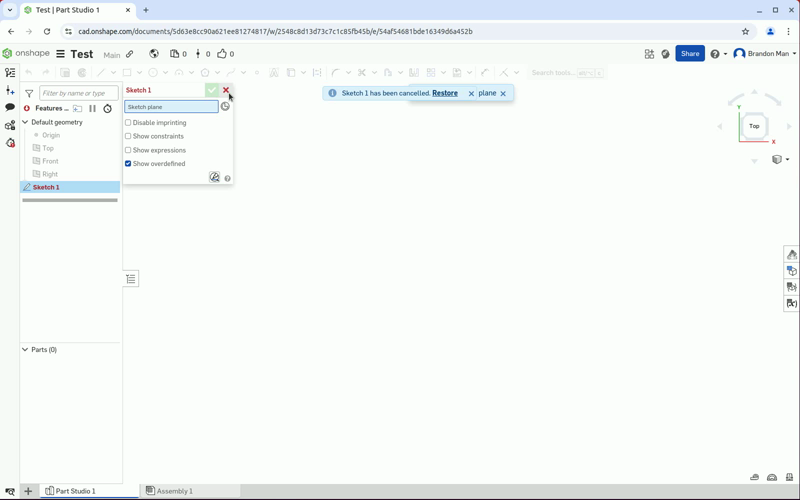
mouse_move(73, 150)
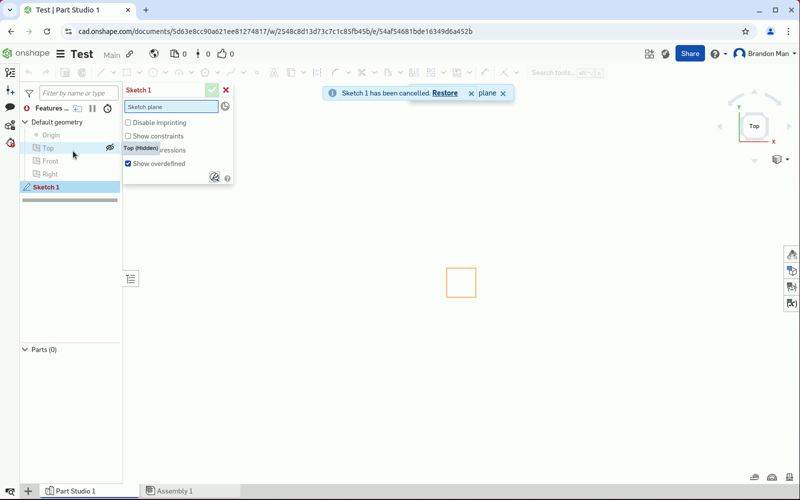
click(73, 150)
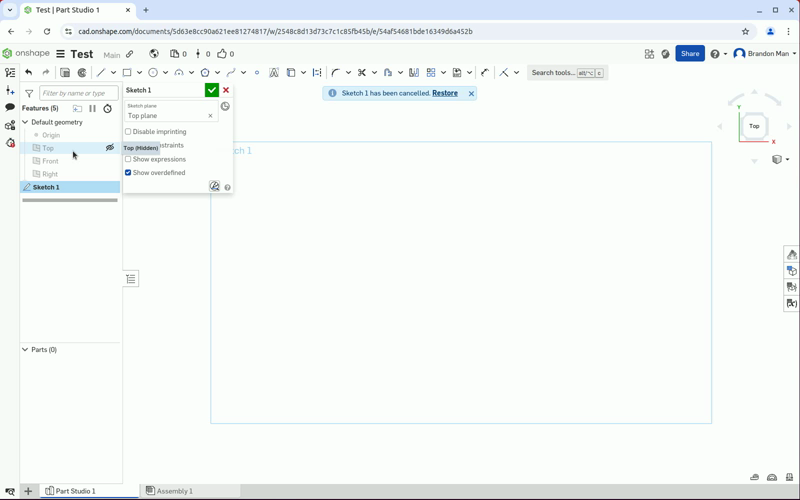
mouse_move(73, 352)
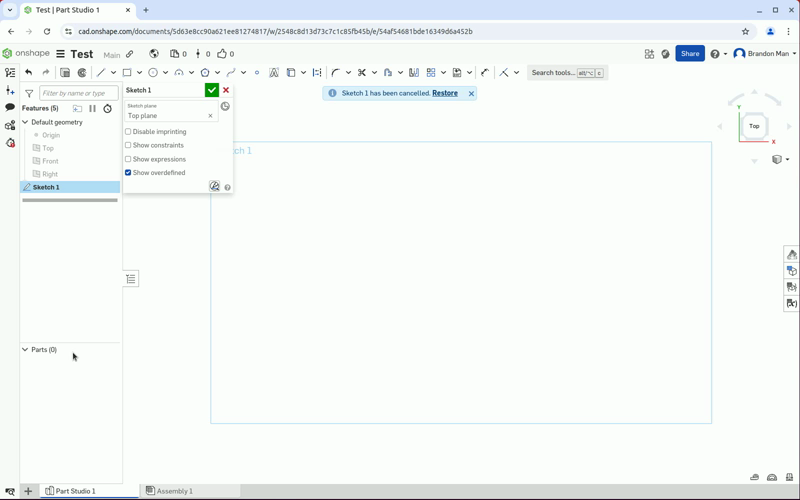
key(y)
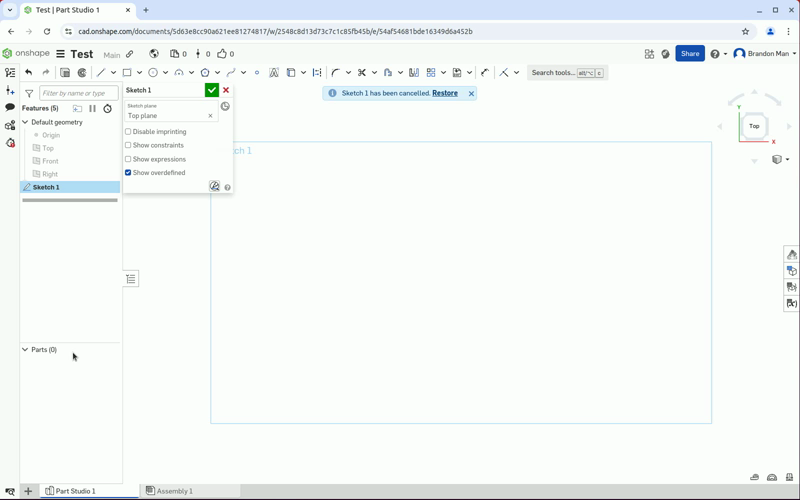
key(l)
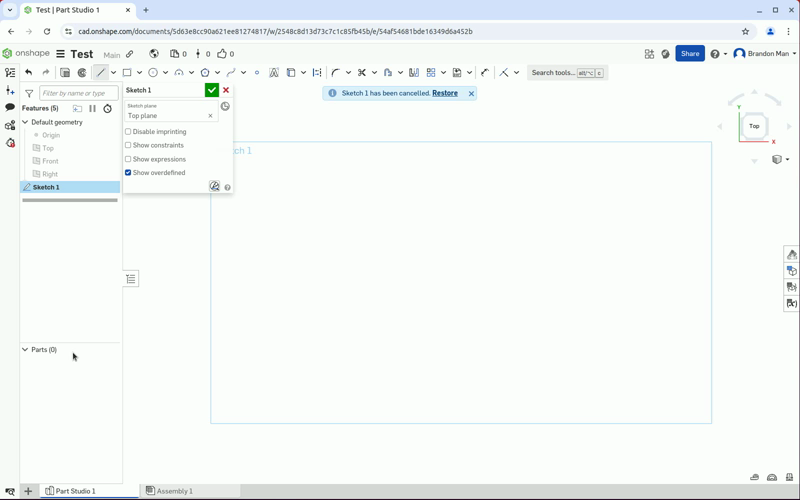
key_down(shift)
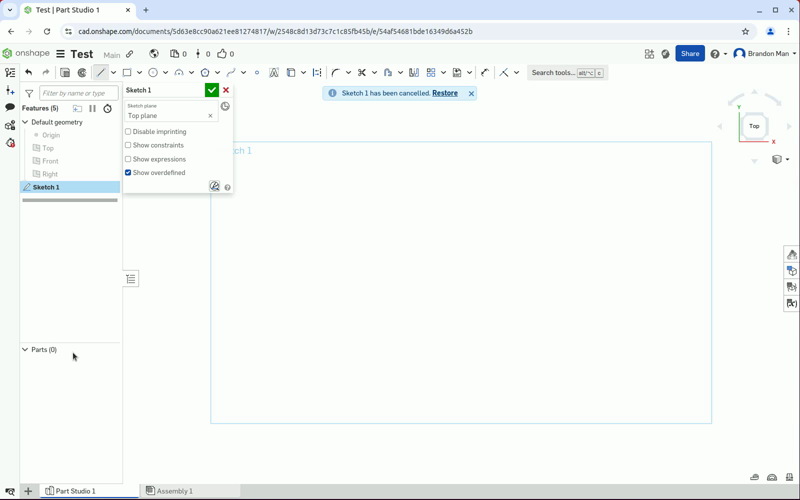
mouse_move(460, 282)
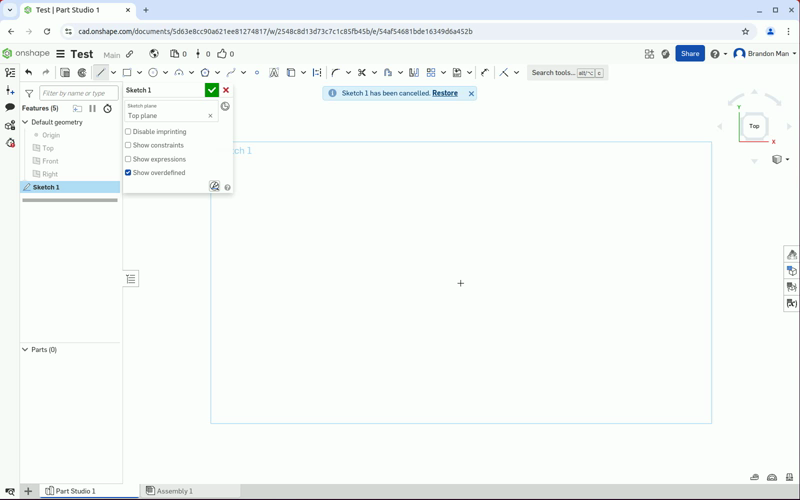
click(460, 282)
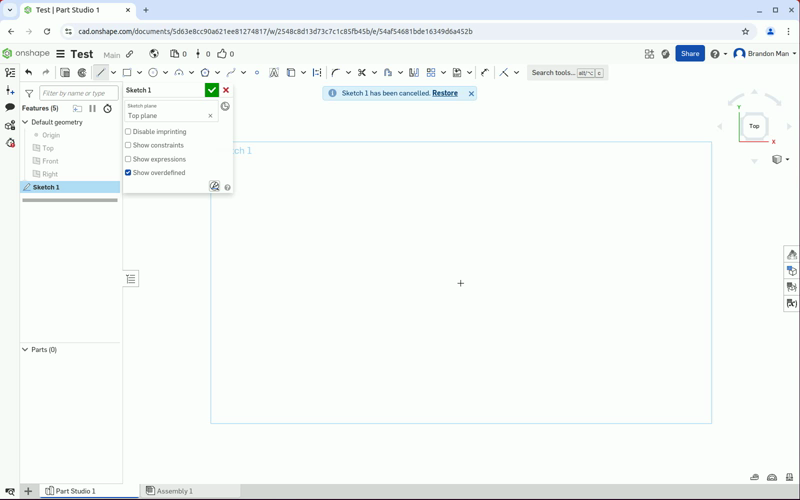
key_up(shift)
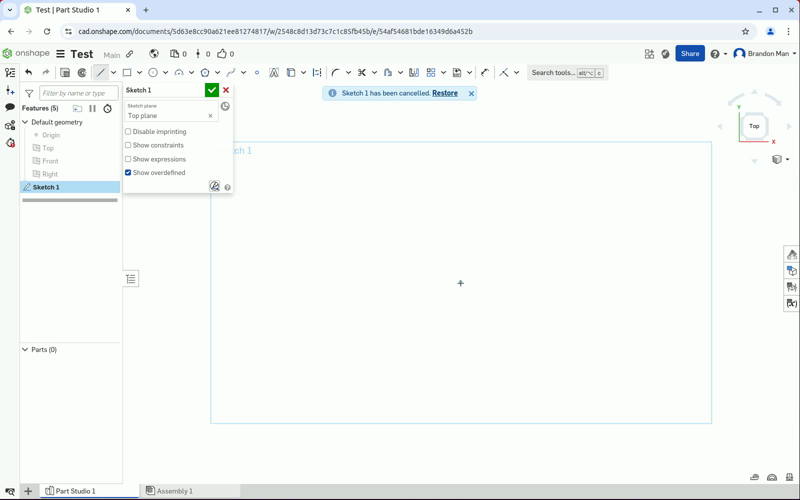
key_down(shift)
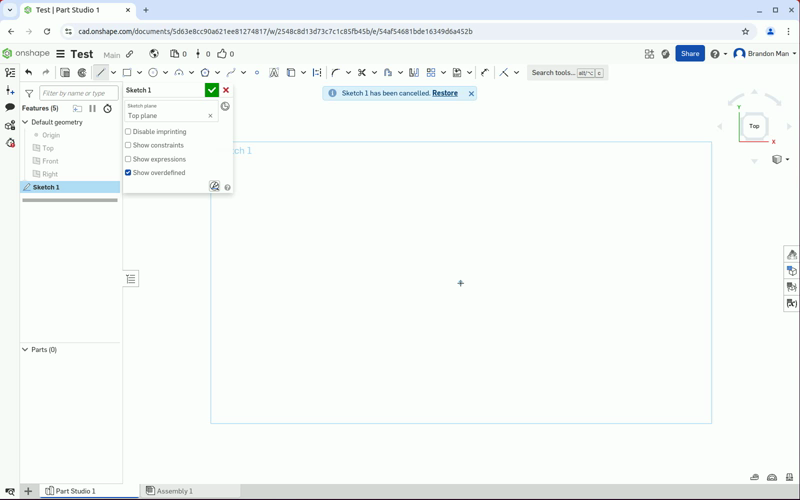
mouse_move(490, 282)
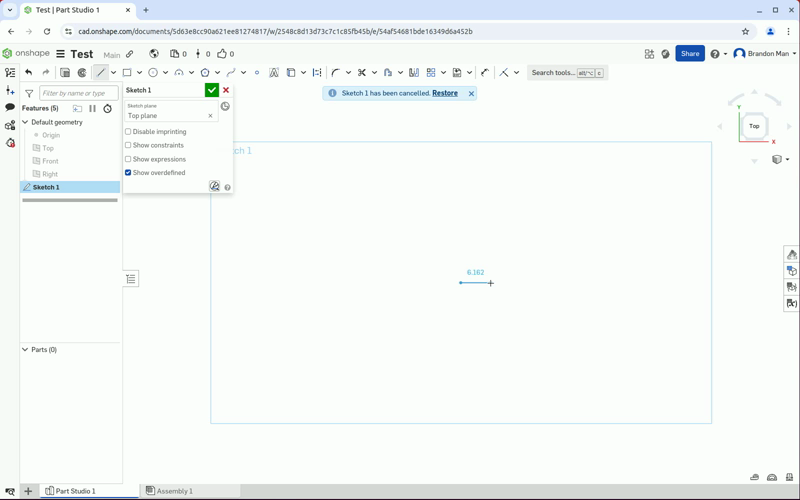
mouse_move(498, 282)
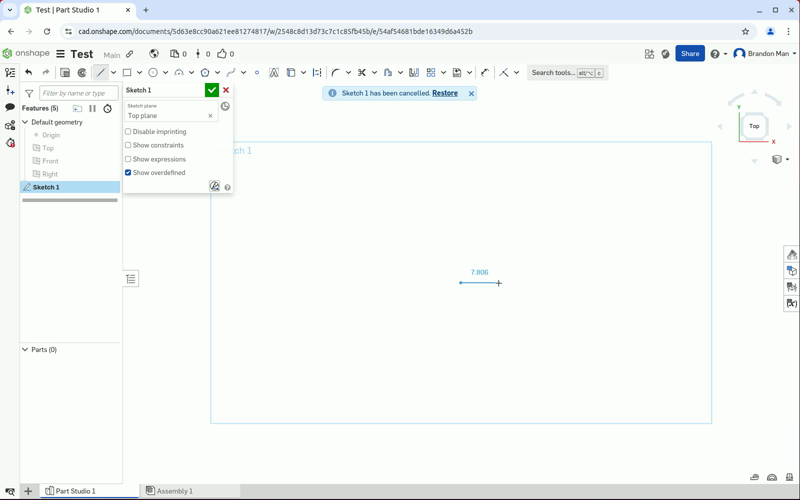
click(498, 282)
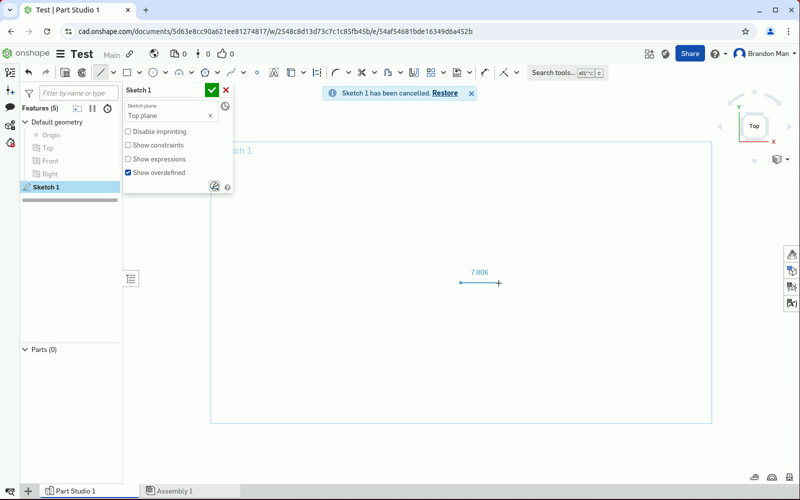
key_up(shift)
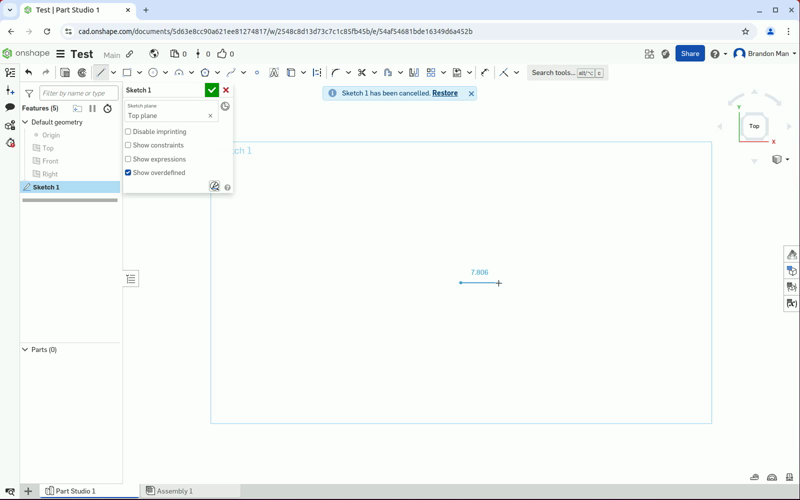
key_down(shift)
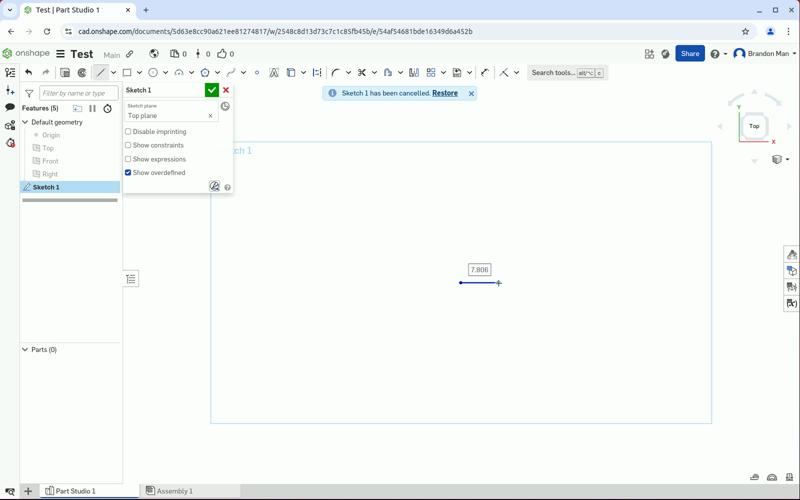
mouse_move(528, 282)
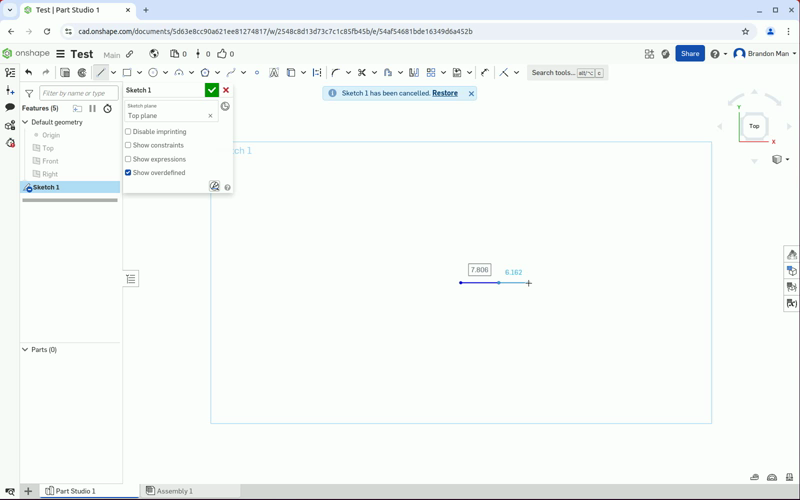
mouse_move(498, 245)
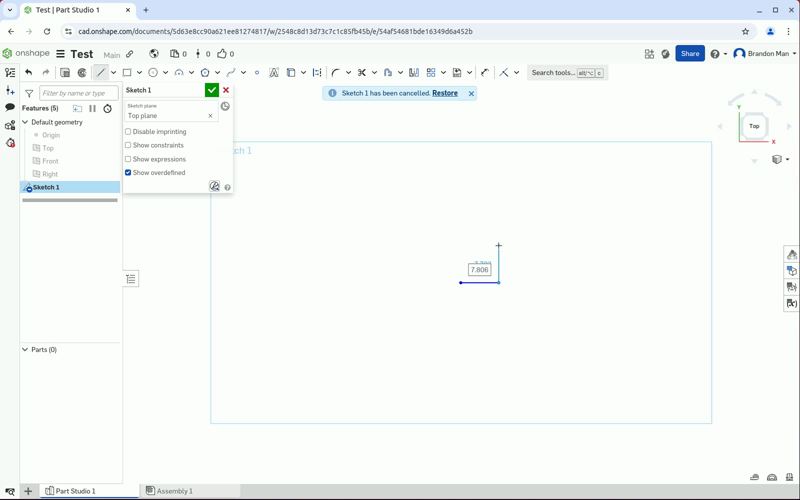
click(498, 245)
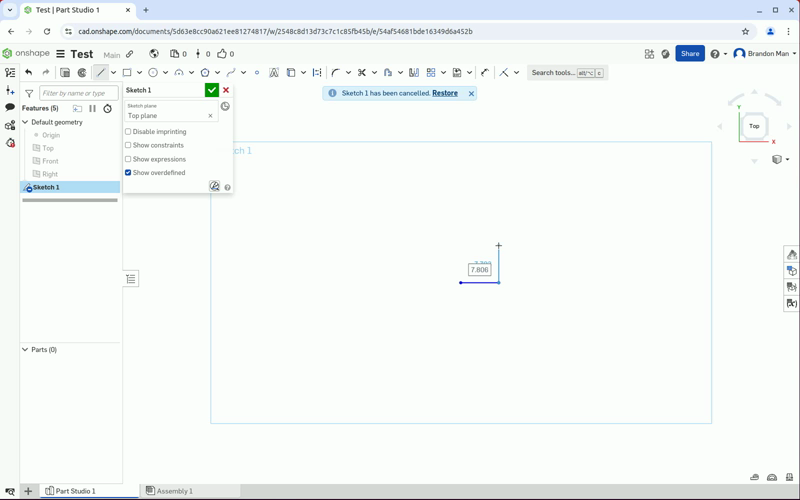
key_up(shift)
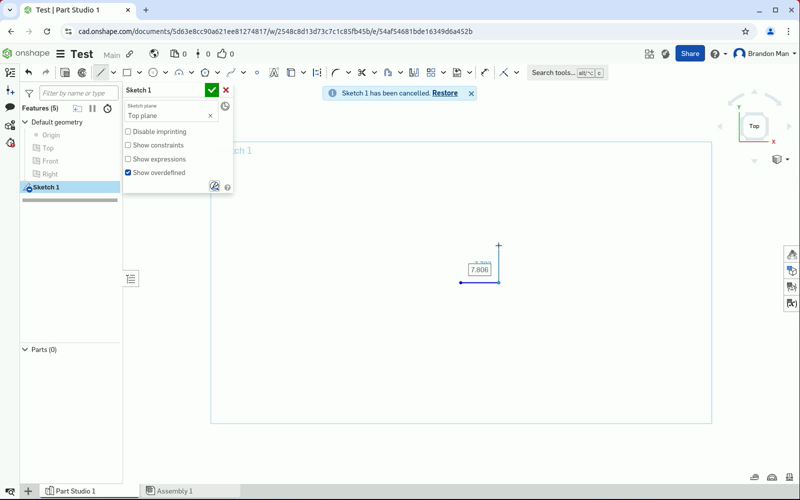
key_down(shift)
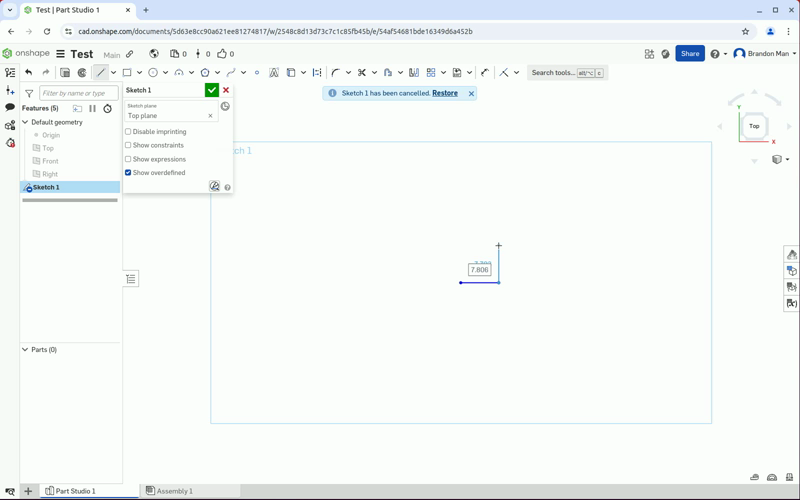
mouse_move(573, 245)
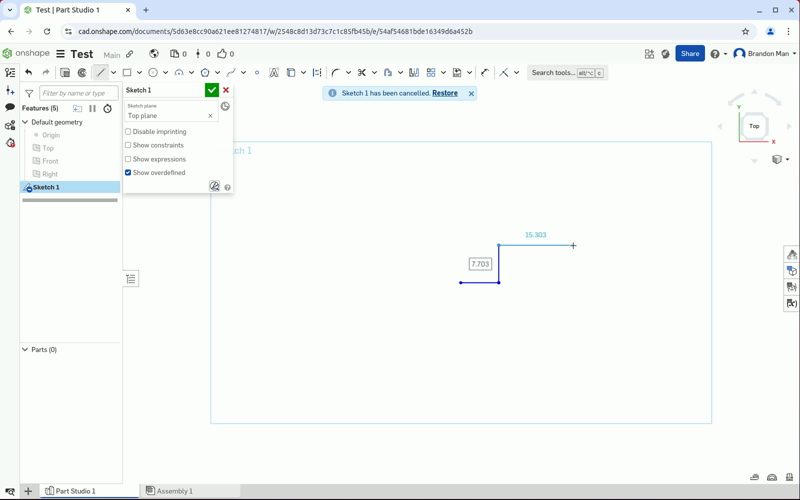
click(573, 245)
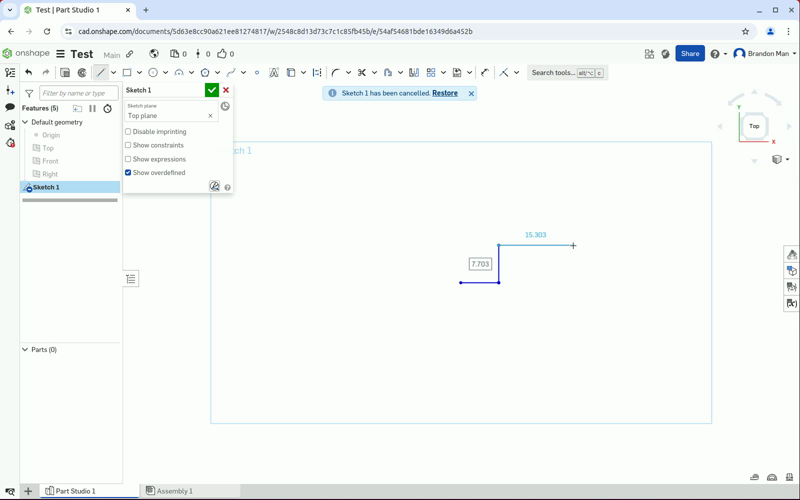
key_up(shift)
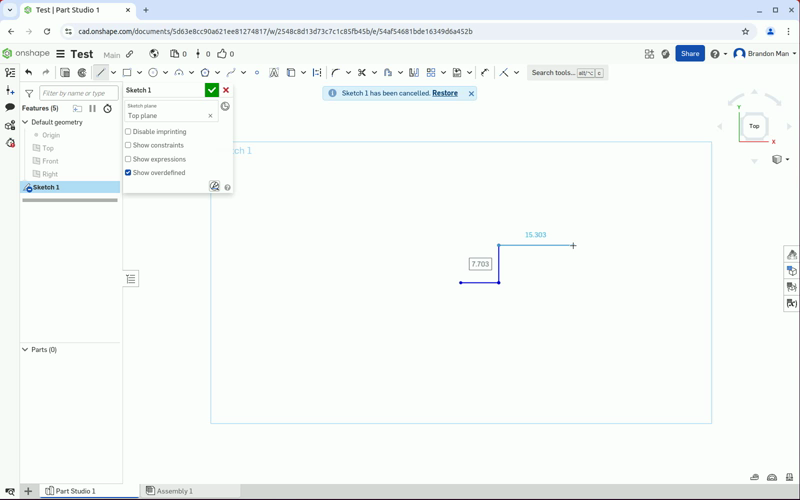
key_down(shift)
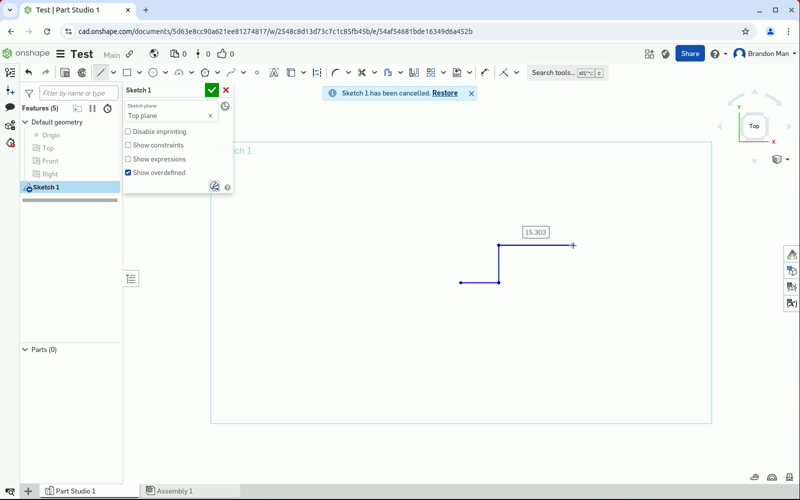
mouse_move(589, 245)
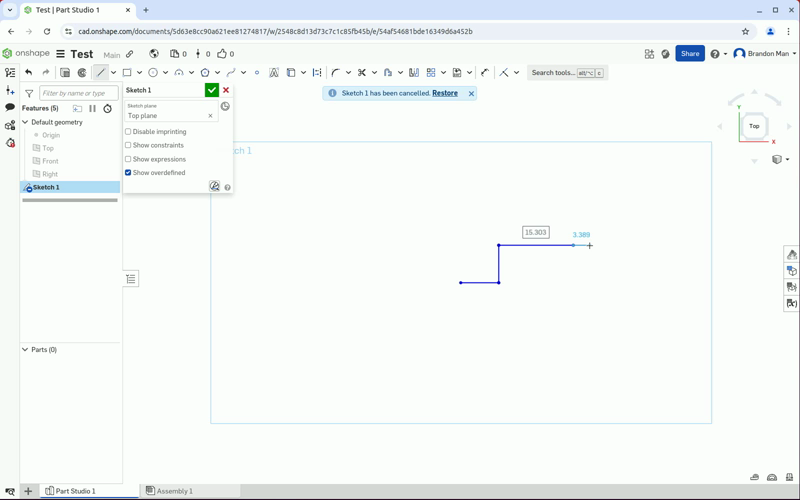
mouse_move(573, 208)
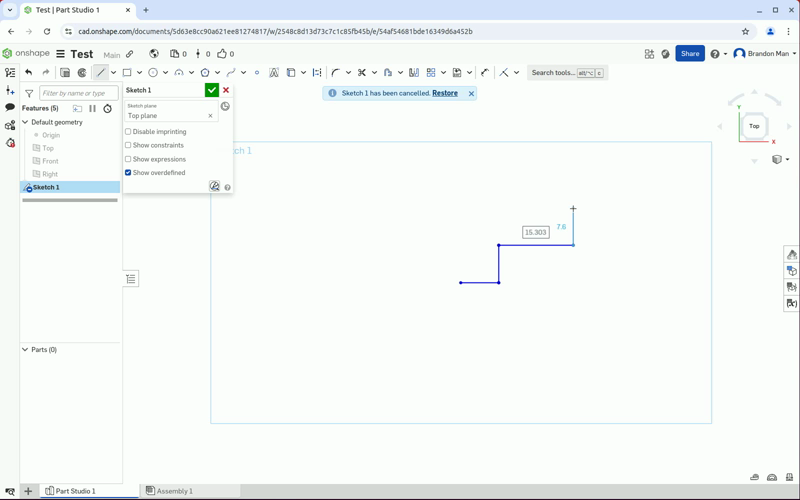
click(573, 208)
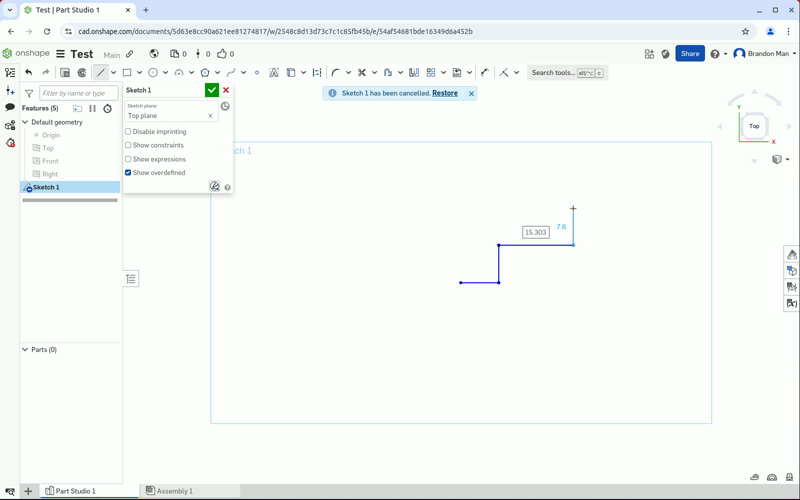
key_up(shift)
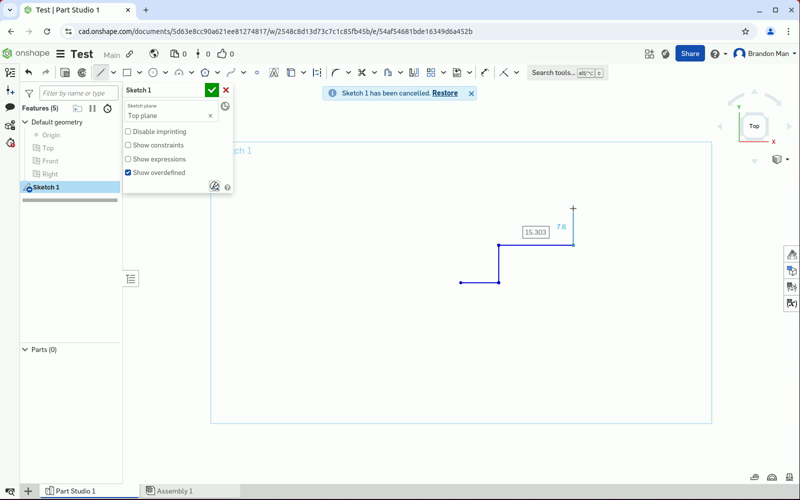
key_down(shift)
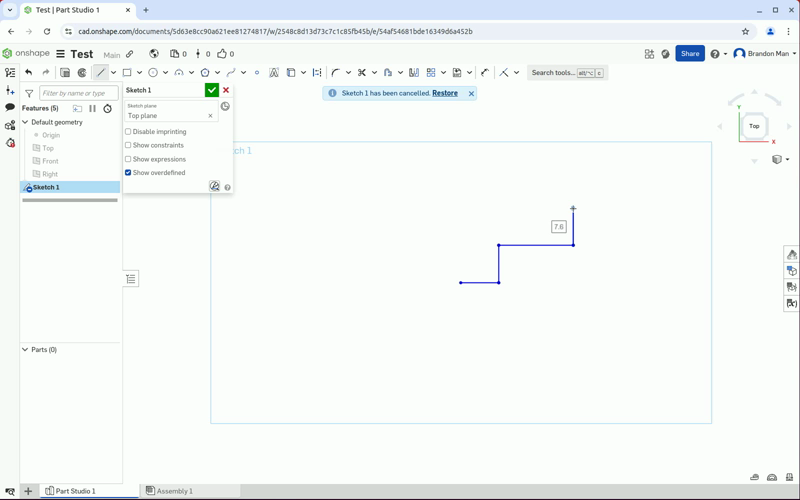
mouse_move(460, 208)
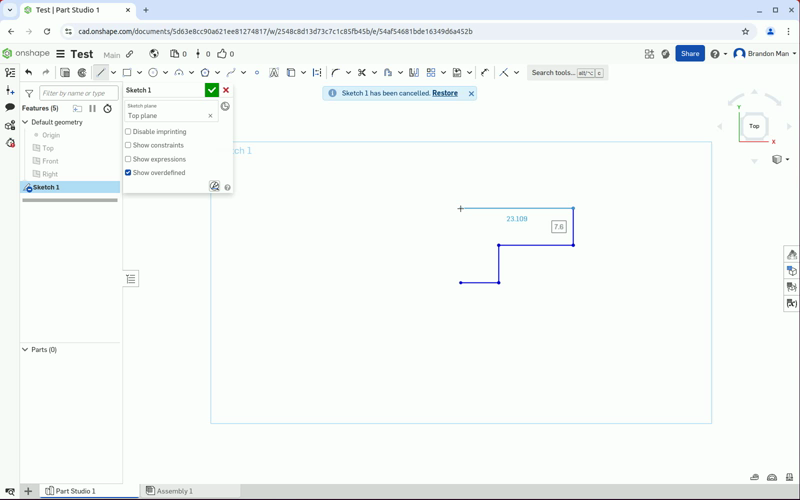
click(460, 208)
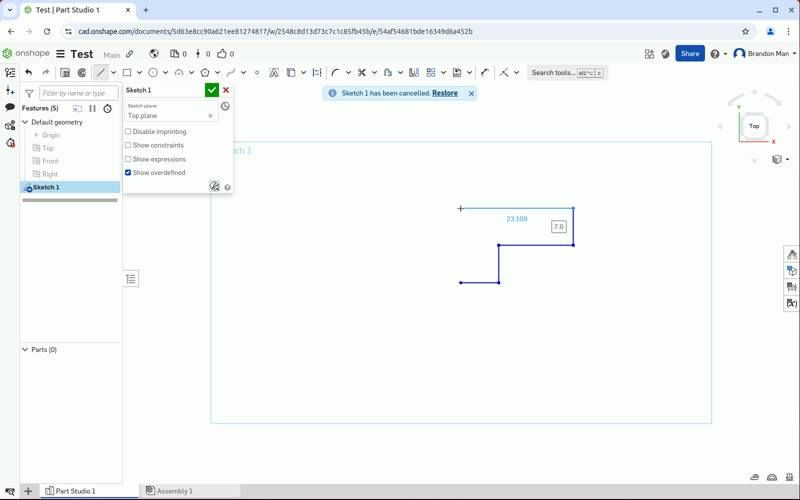
key_up(shift)
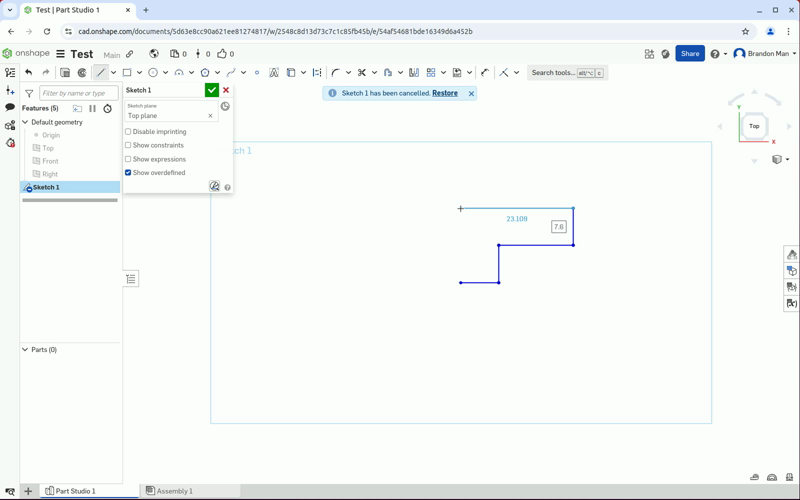
key_down(shift)
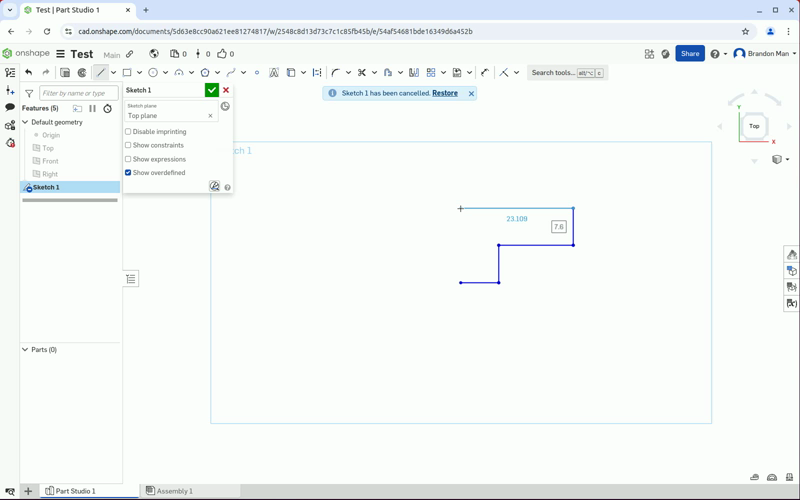
mouse_move(460, 282)
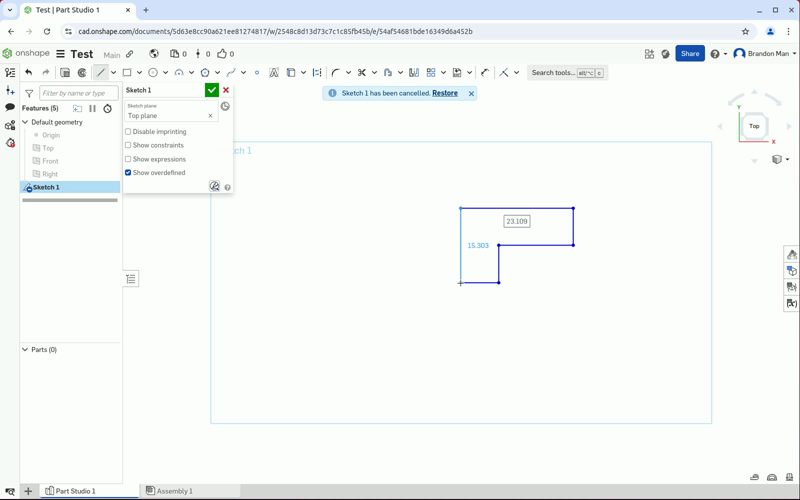
key_up(shift)
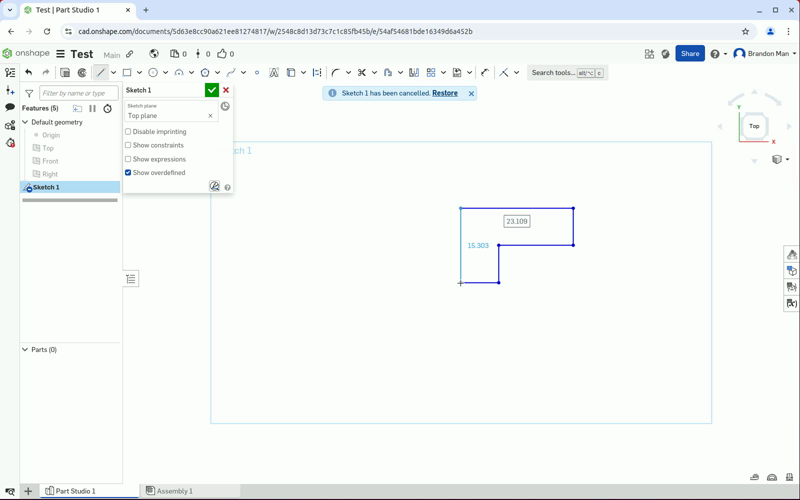
click(460, 282)
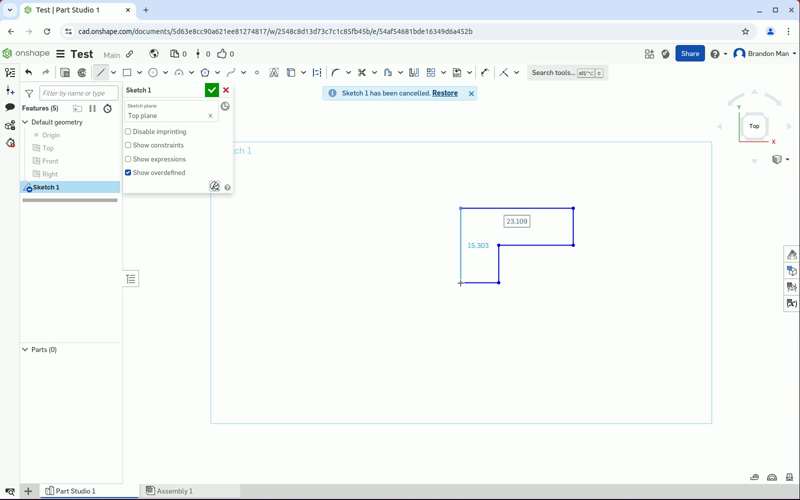
key(esc)
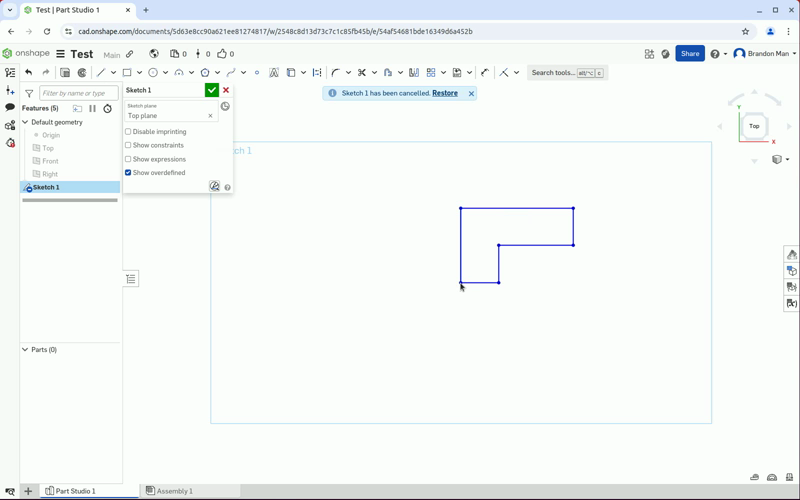
mouse_move(493, 232)
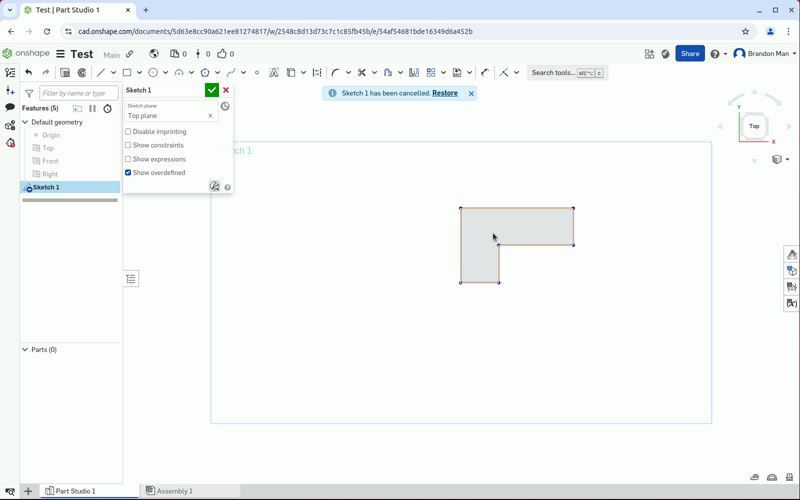
click(493, 232)
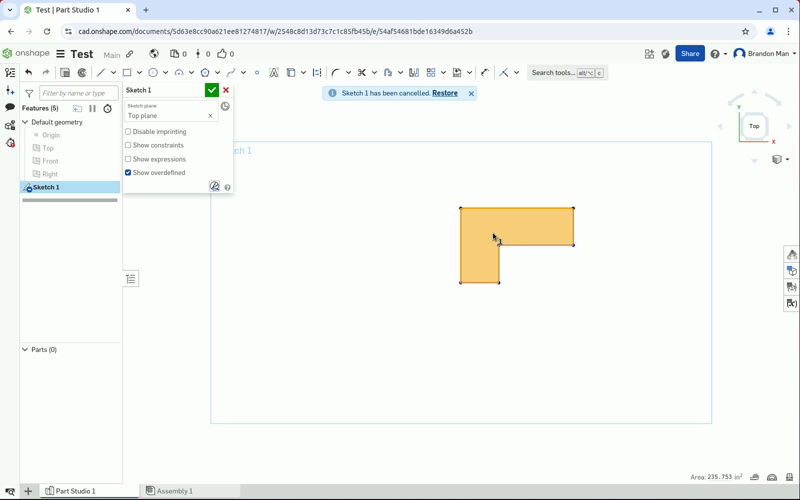
mouse_move(73, 352)
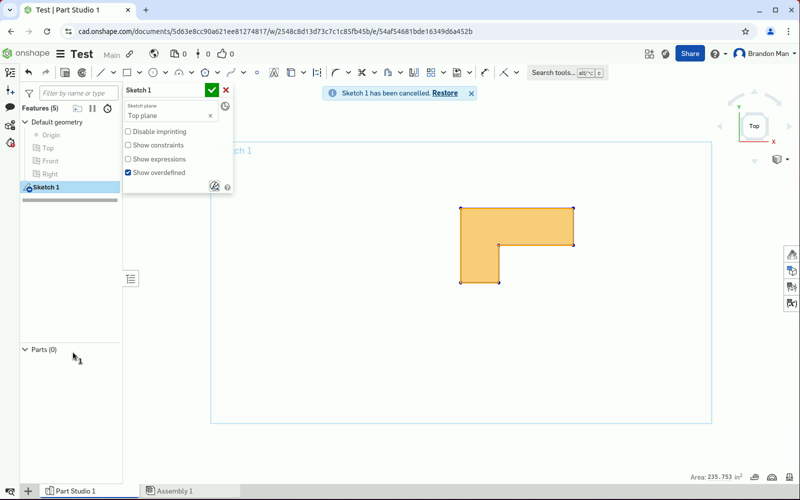
key(shift+y)
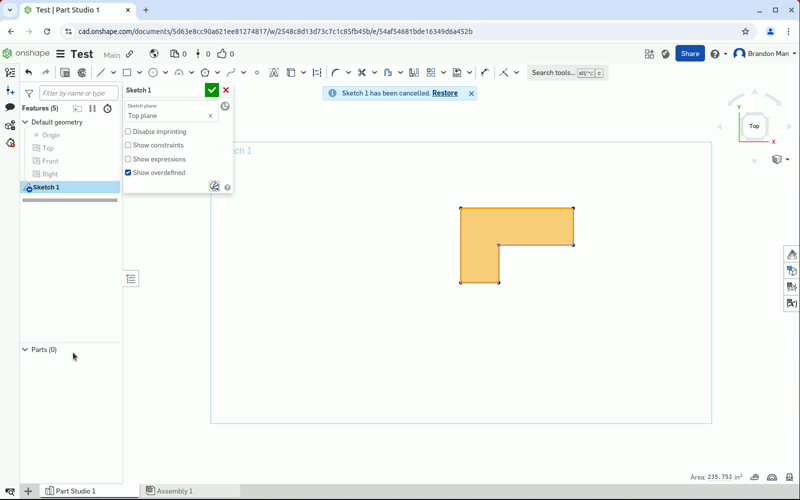
key(shift+e)
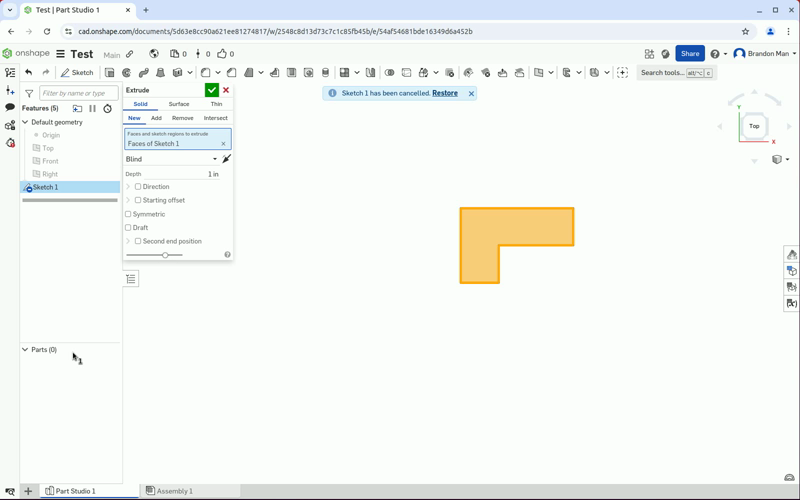
mouse_move(143, 106)
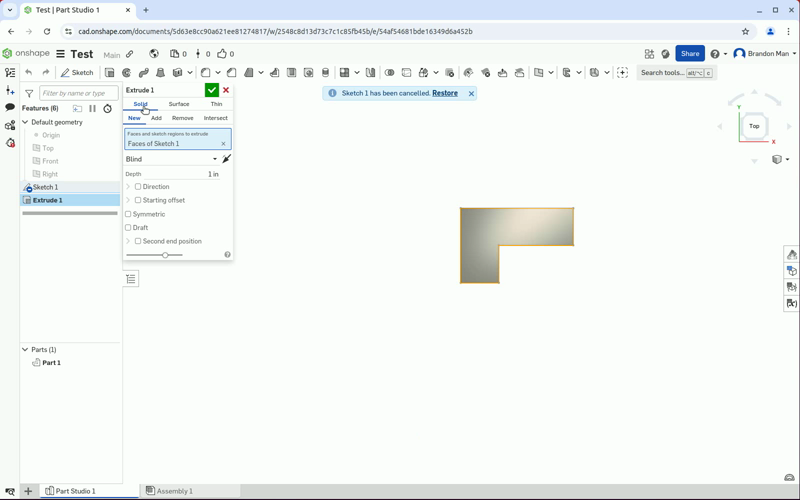
click(143, 106)
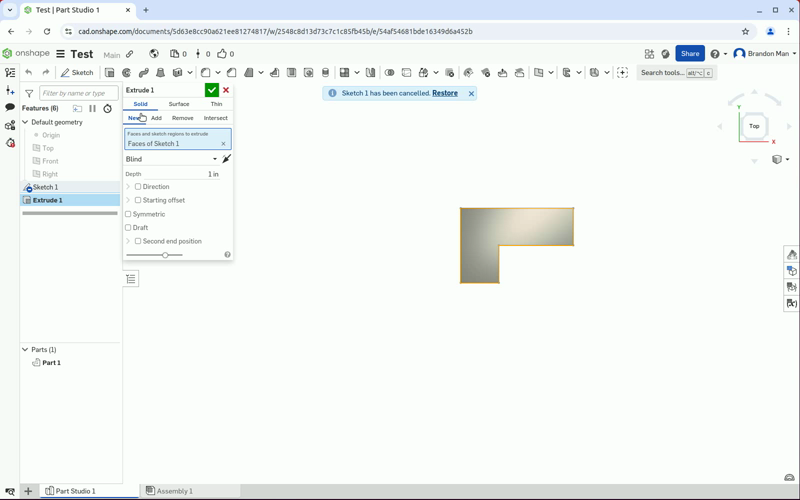
mouse_move(137, 120)
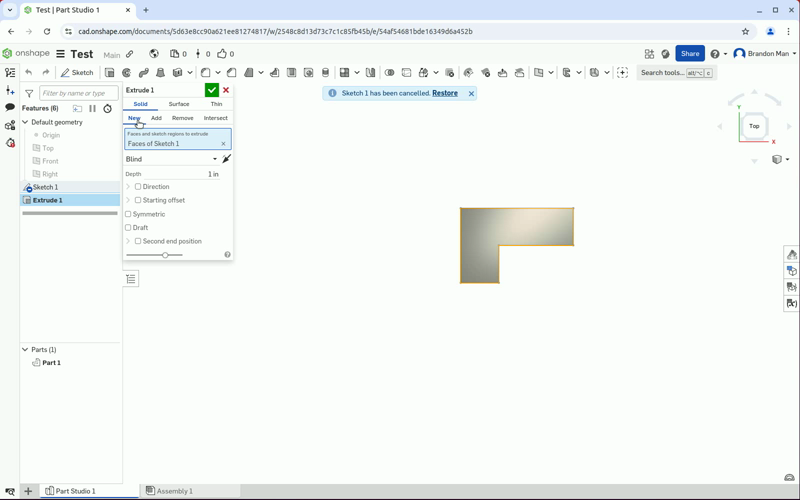
click(137, 120)
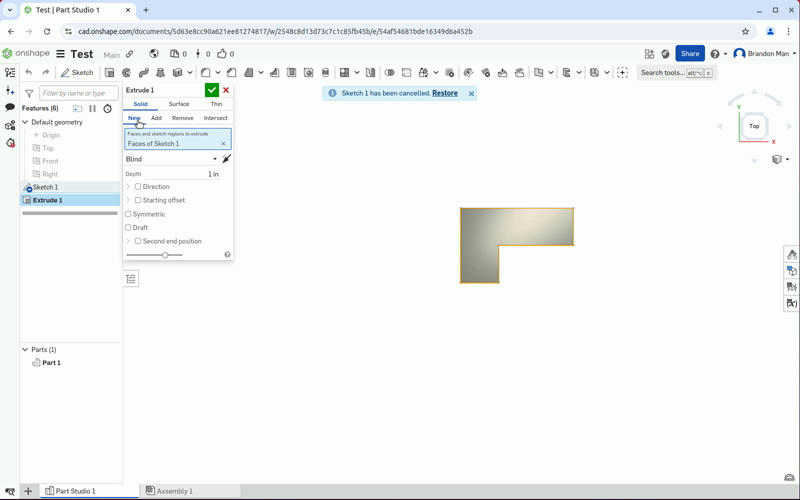
key(tab, 4)
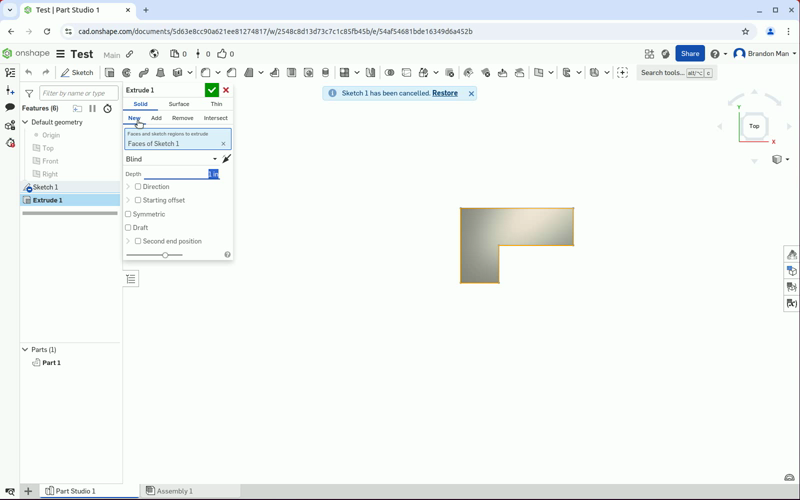
text(7.703)
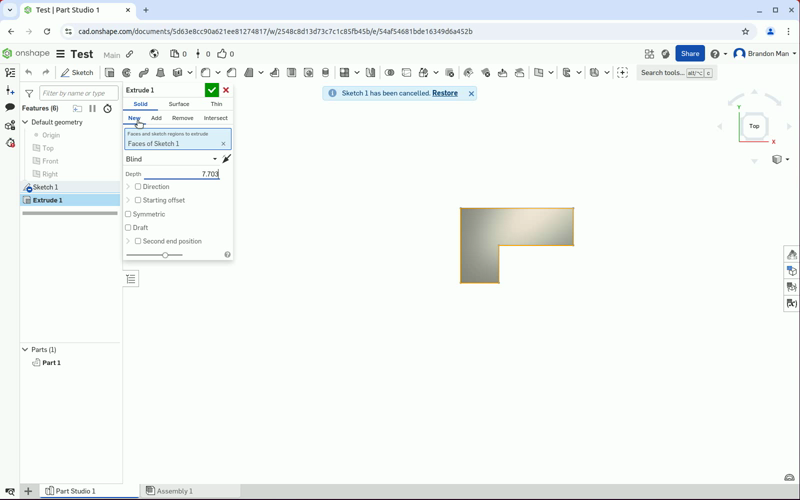
key(enter)
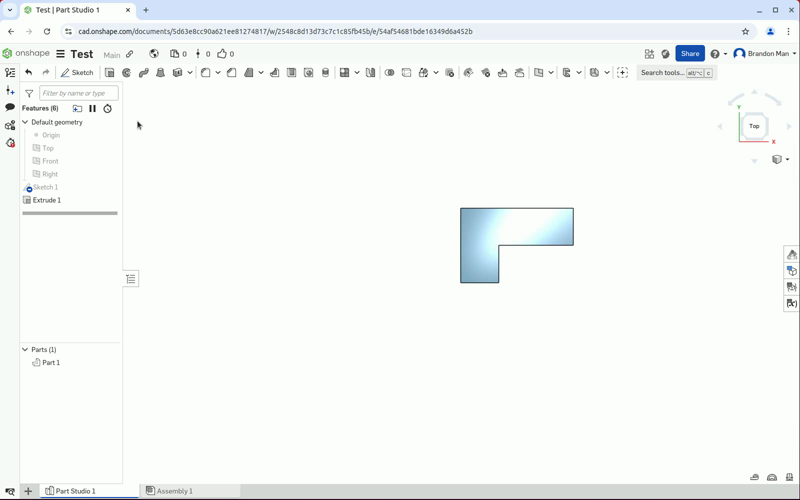
key(shift+h)
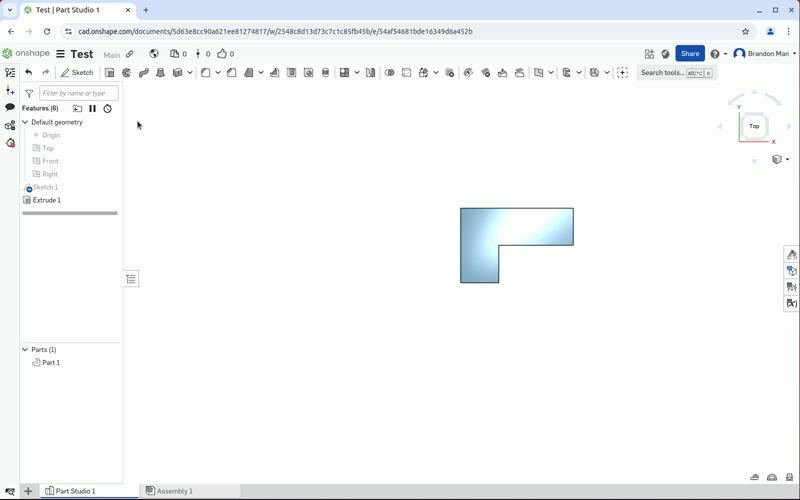
key(shift+h)
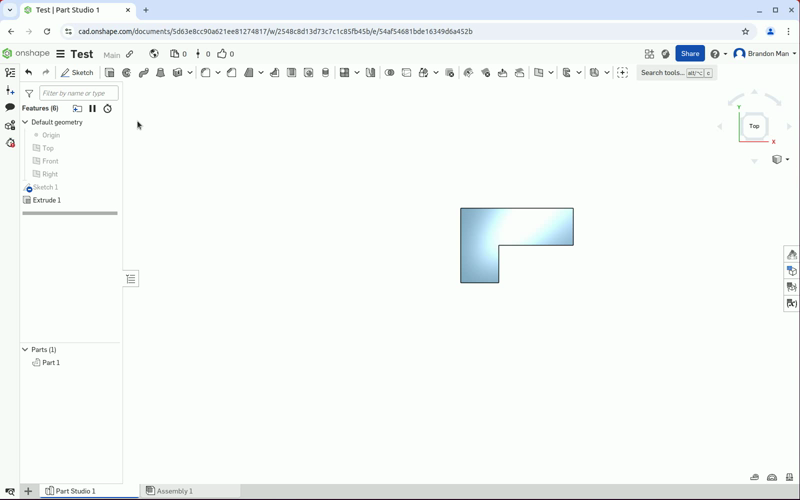
mouse_move(73, 189)
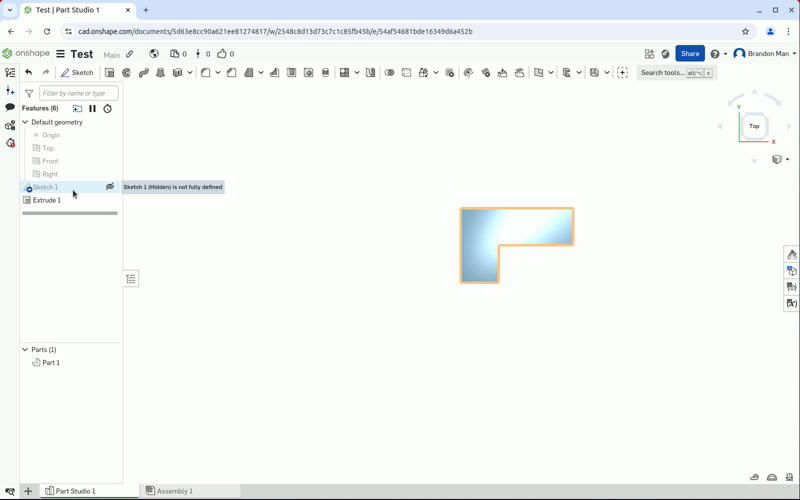
click(73, 189)
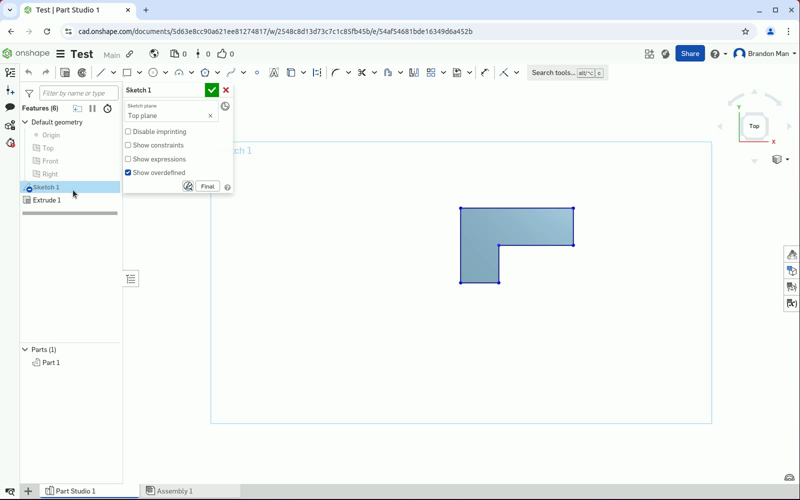
mouse_move(229, 92)
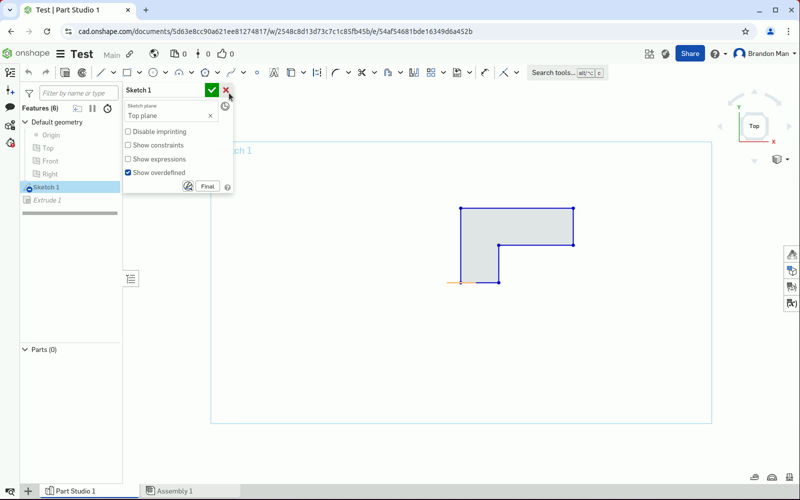
click(229, 92)
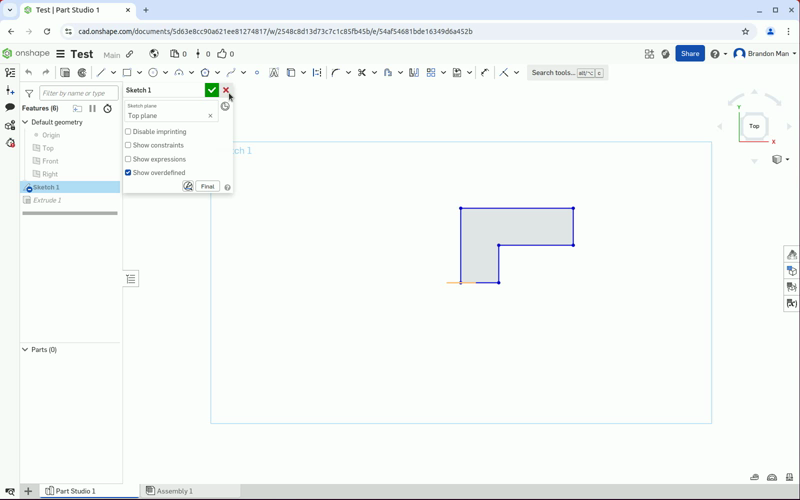
mouse_move(73, 352)
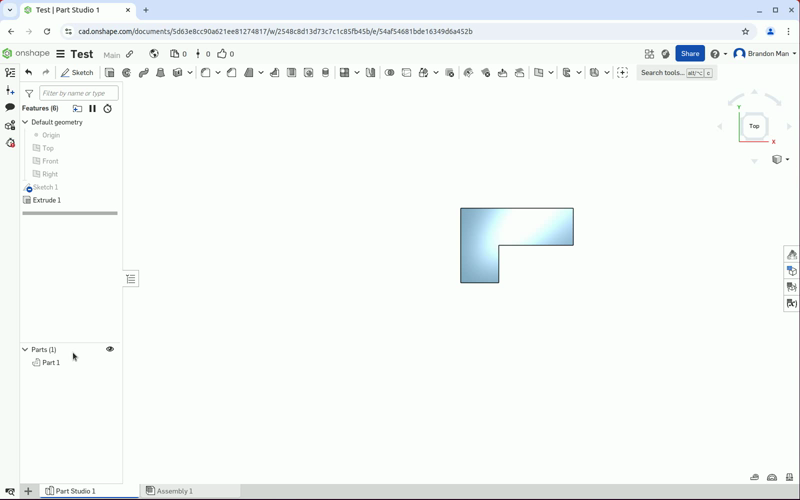
key(y)
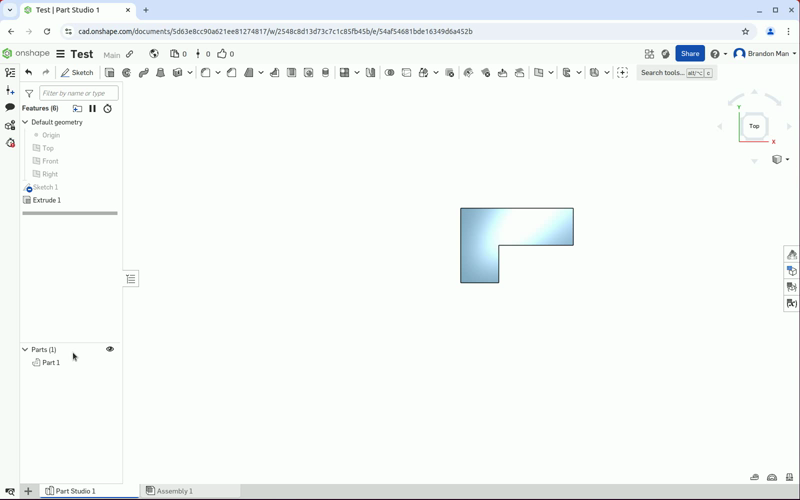
key(shift+p)
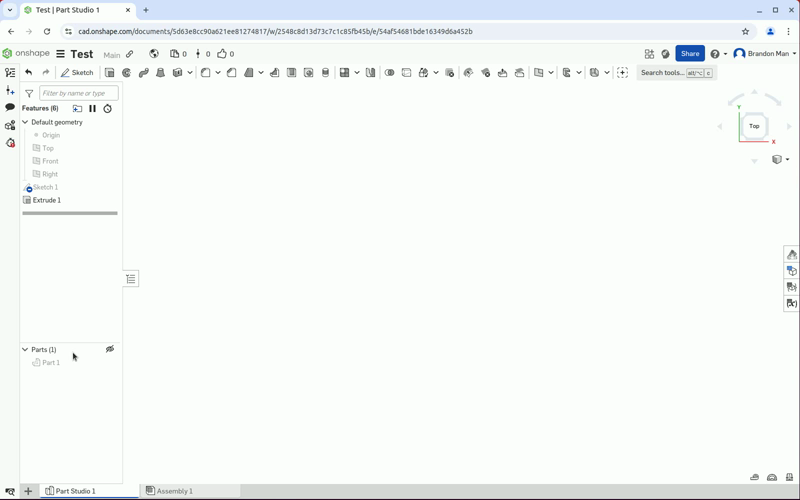
key(space)
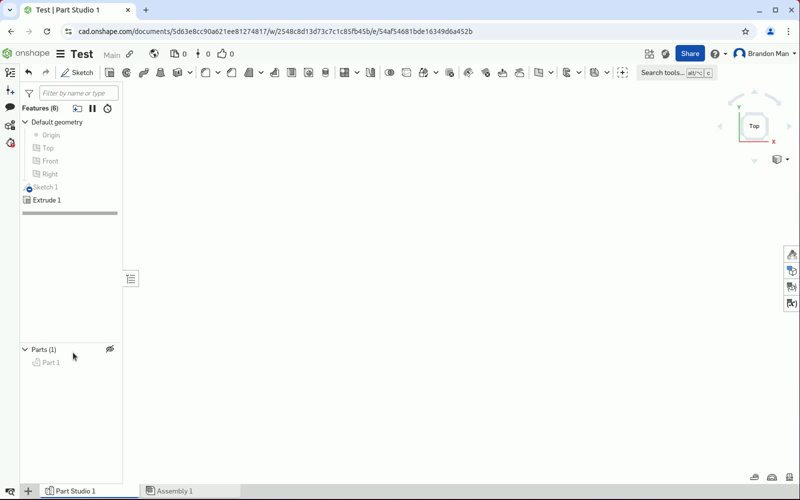
key_down(shift)
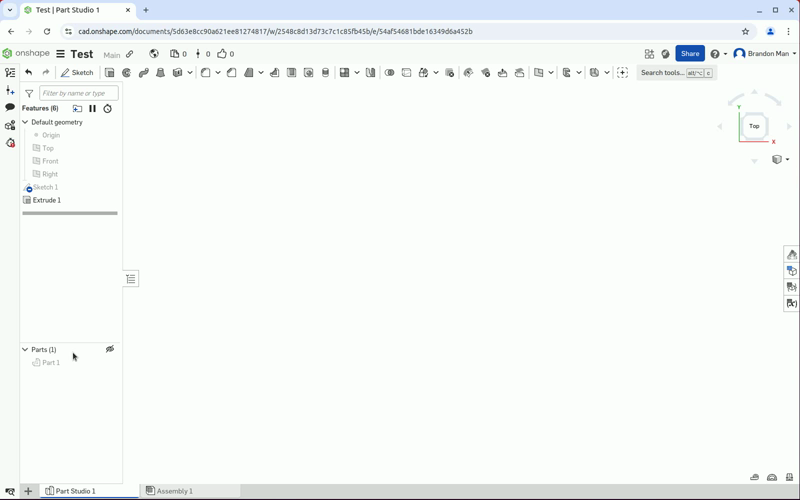
key(up)
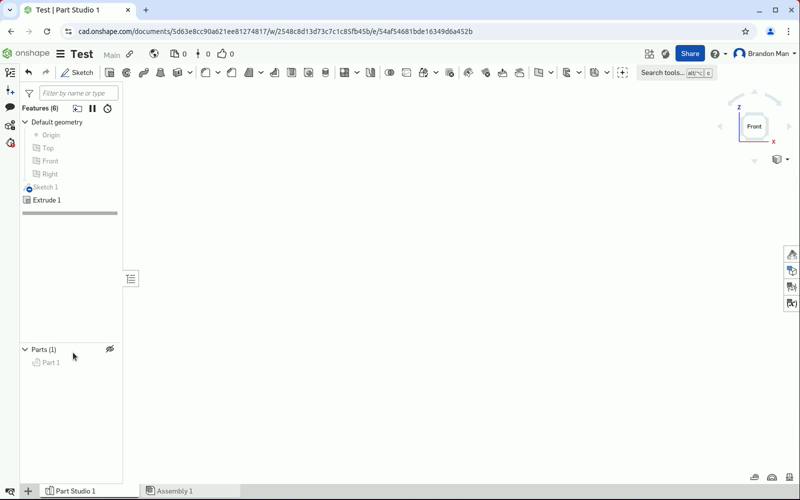
key_up(shift)
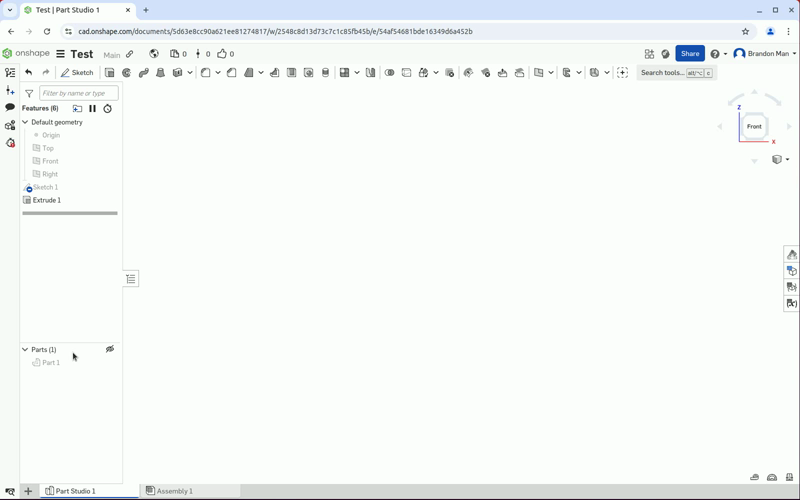
key(space)
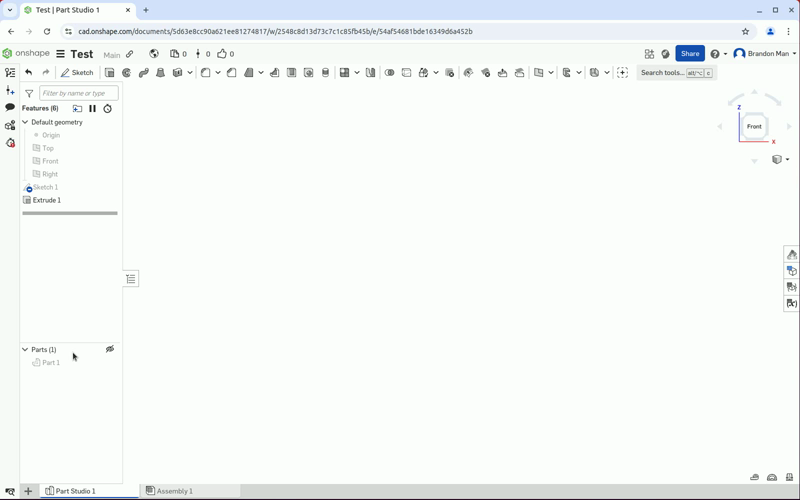
key_down(shift)
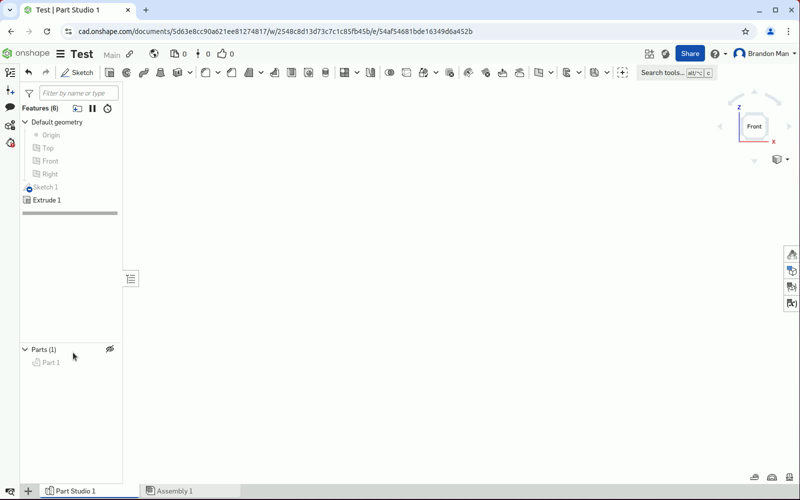
key(left)
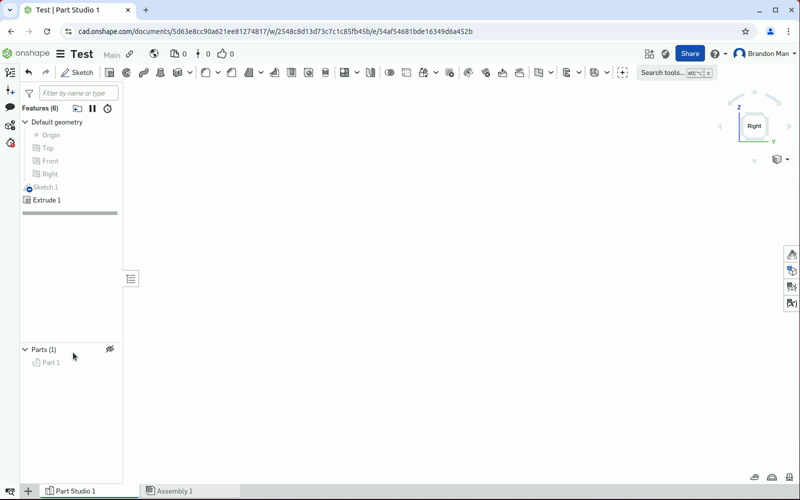
key_up(shift)
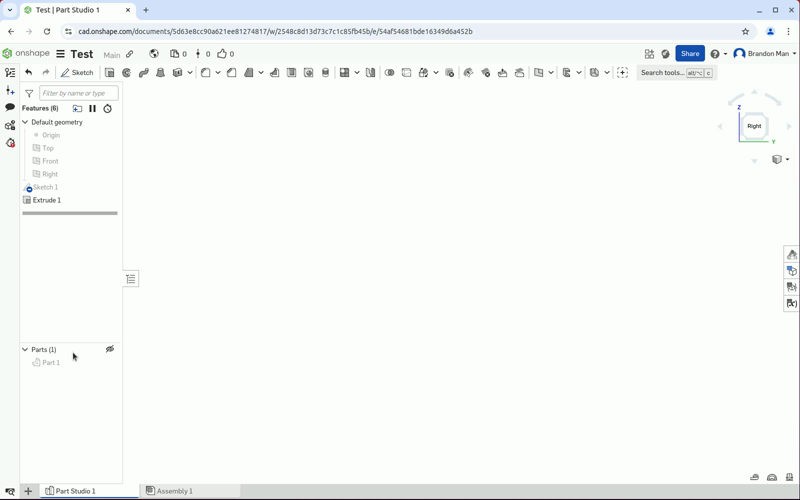
mouse_move(73, 352)
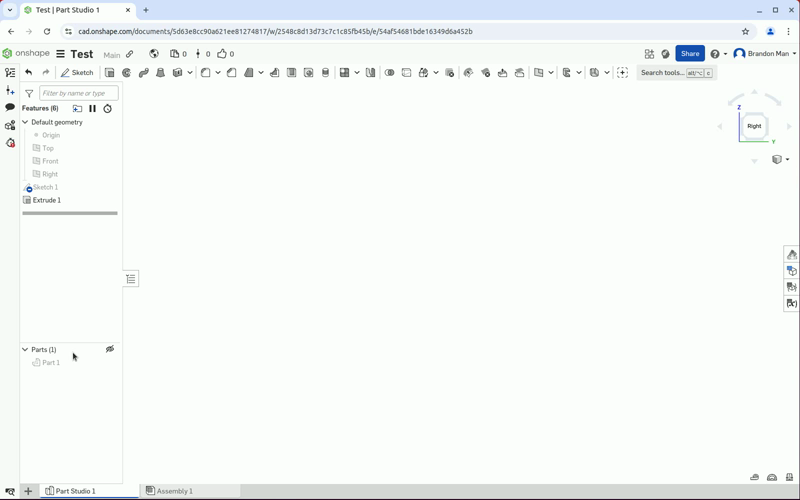
key(shift+y)
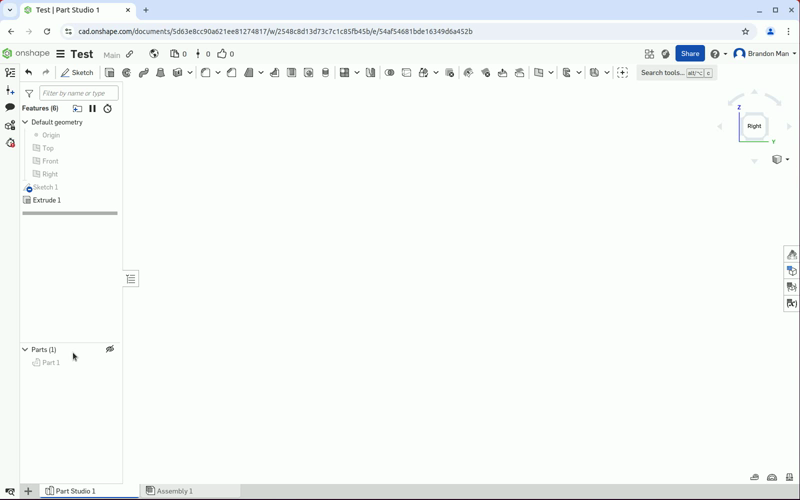
key(shift+s)
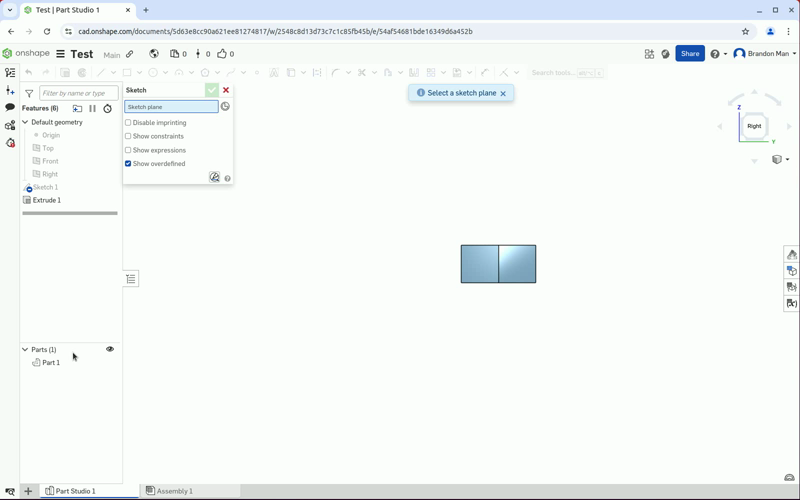
mouse_move(73, 176)
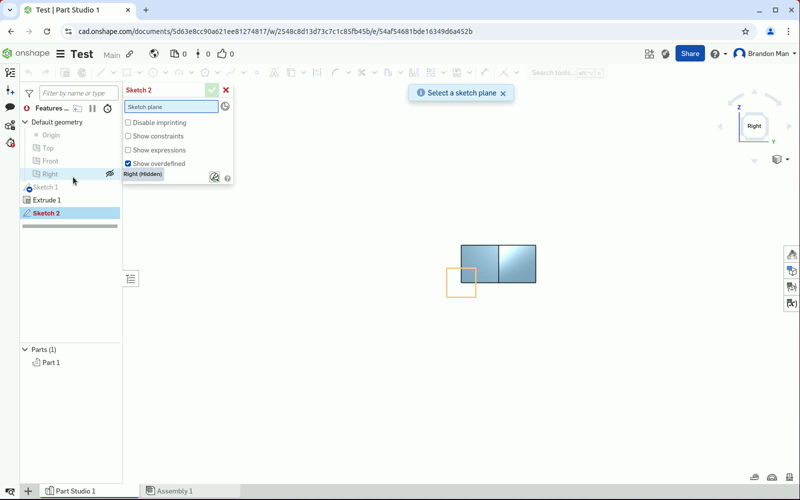
click(73, 176)
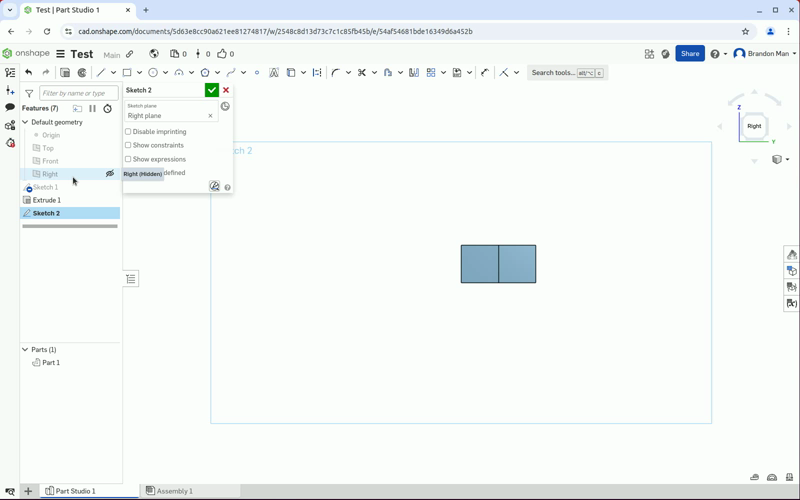
mouse_move(73, 352)
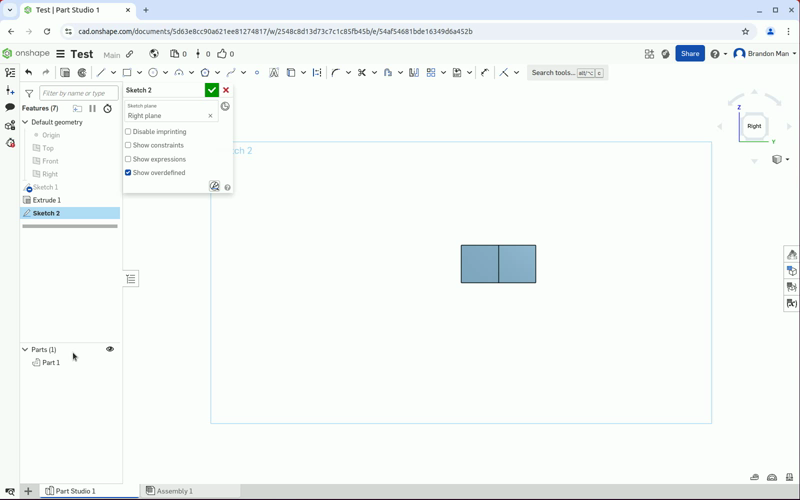
key(y)
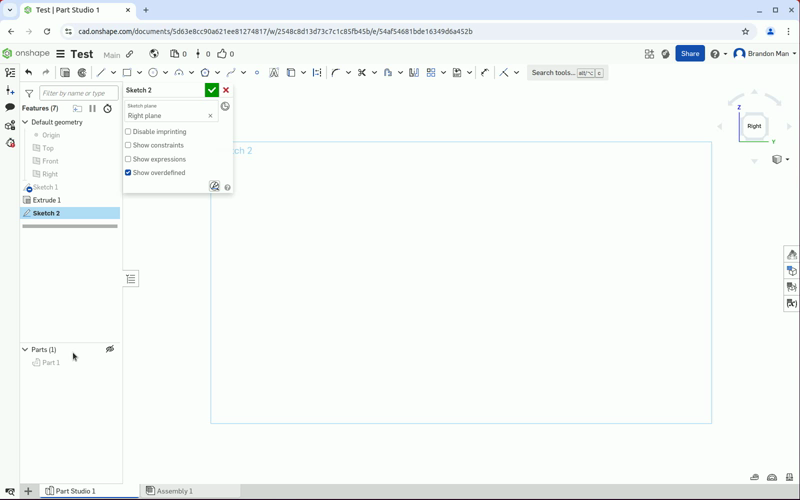
key(l)
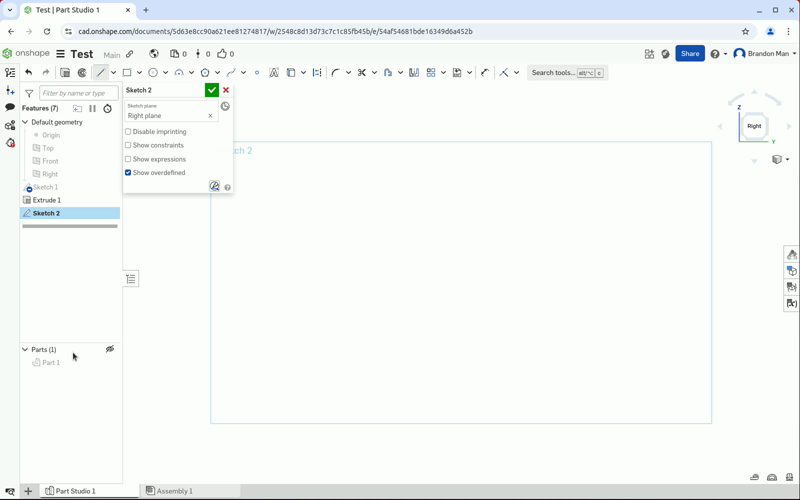
key_down(shift)
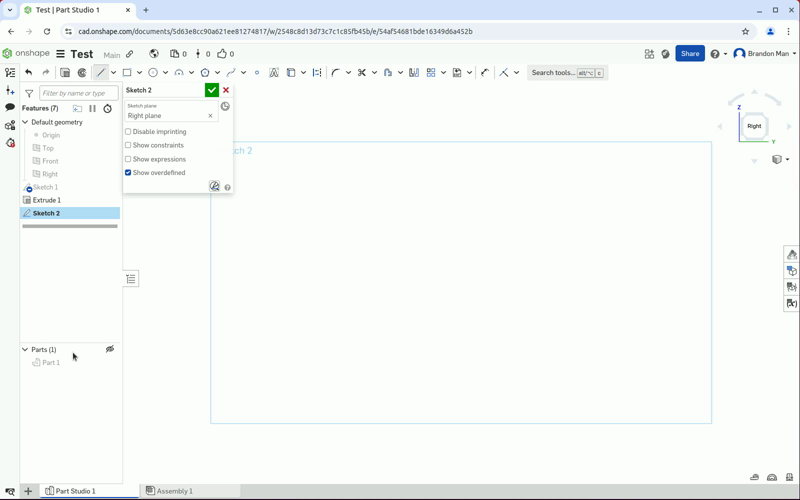
mouse_move(460, 245)
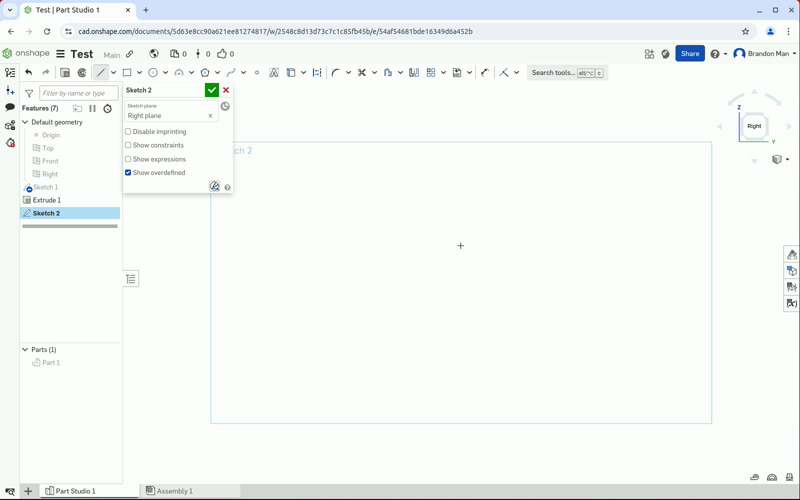
click(460, 245)
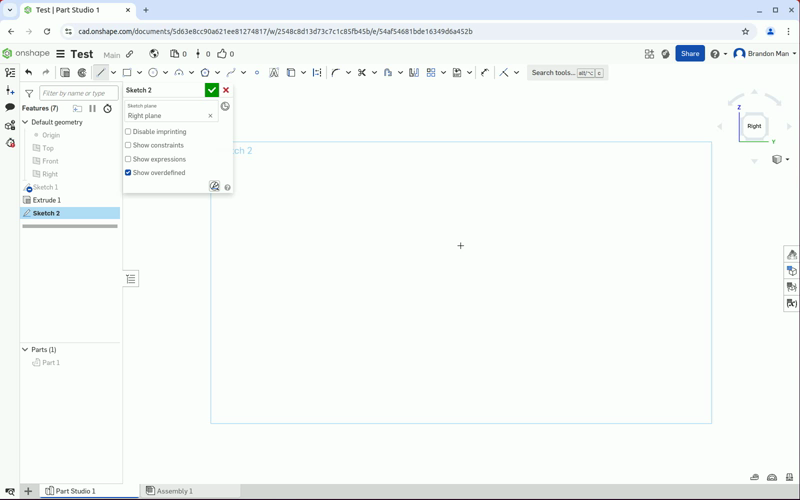
key_up(shift)
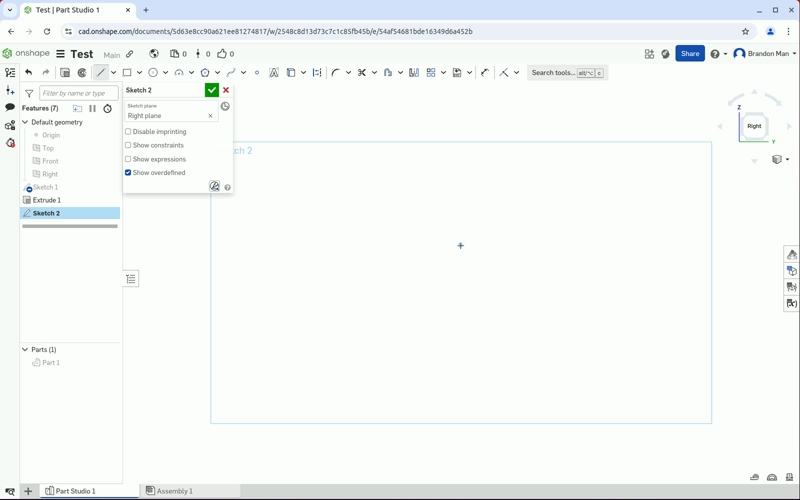
key_down(shift)
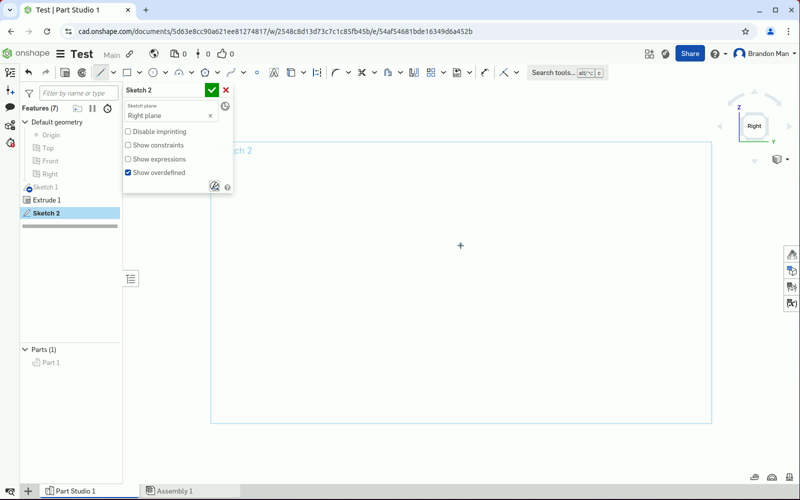
mouse_move(490, 245)
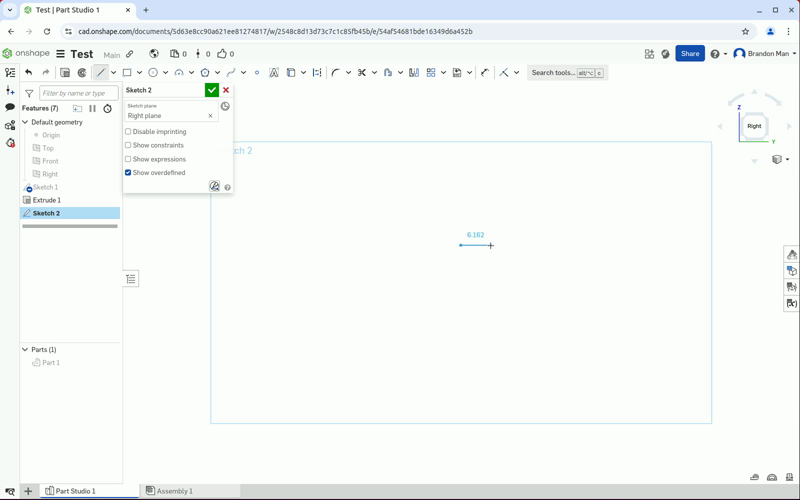
mouse_move(517, 245)
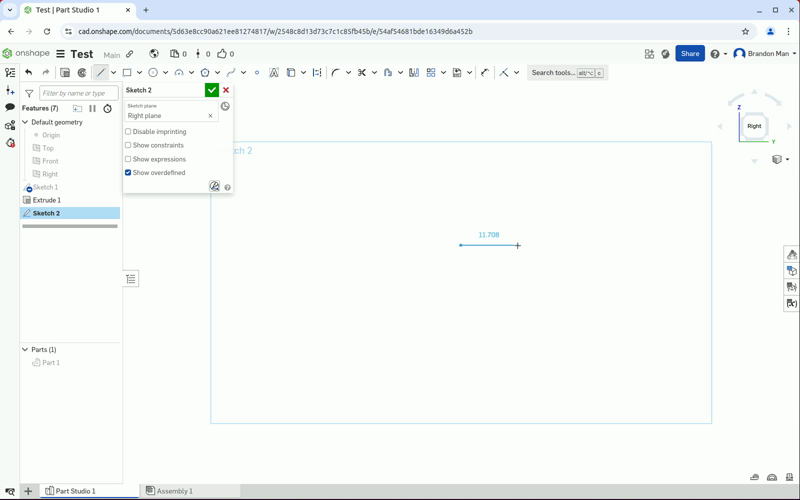
click(517, 245)
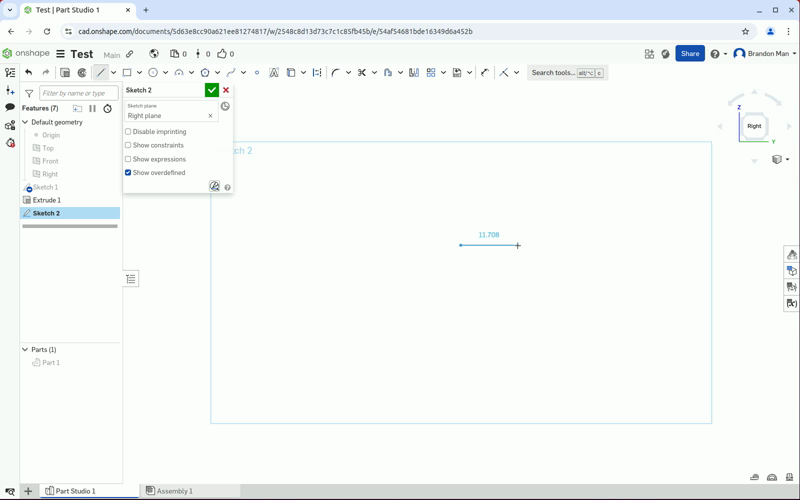
key_up(shift)
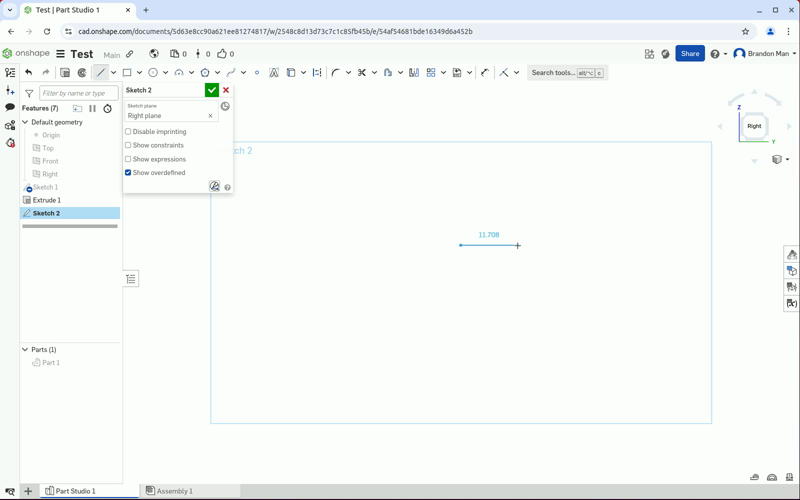
key_down(shift)
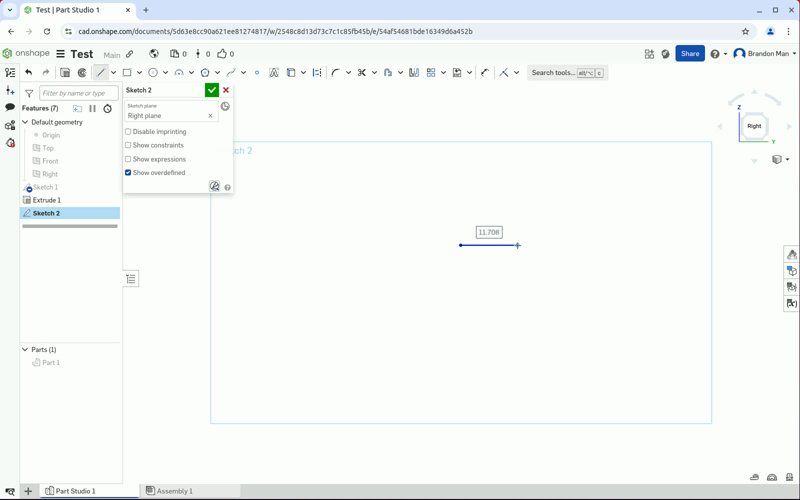
mouse_move(547, 245)
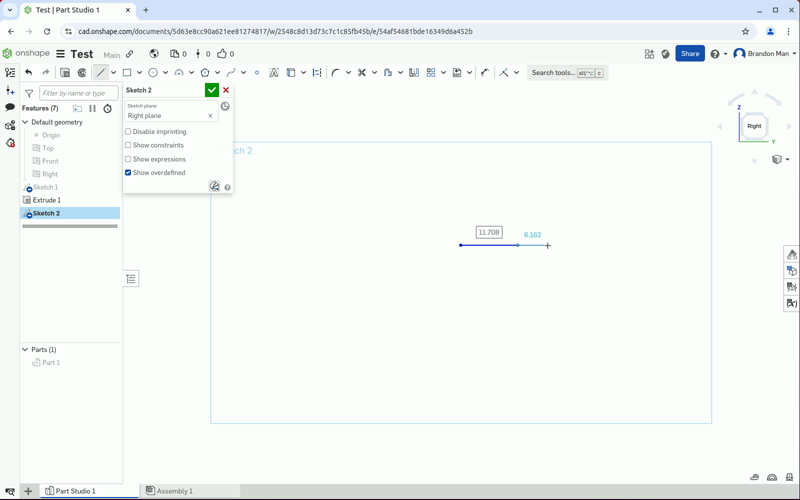
mouse_move(517, 207)
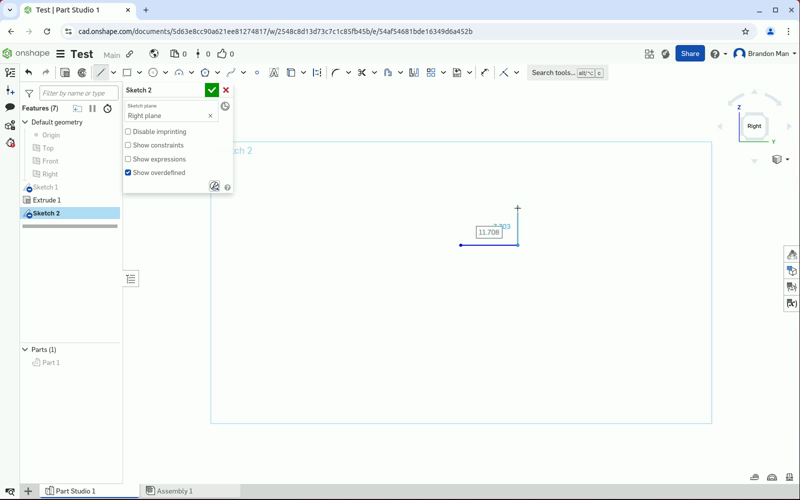
click(517, 207)
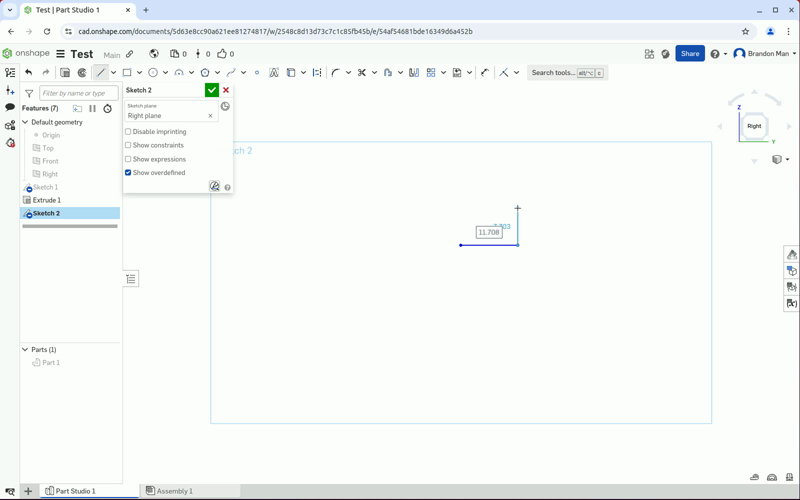
key_up(shift)
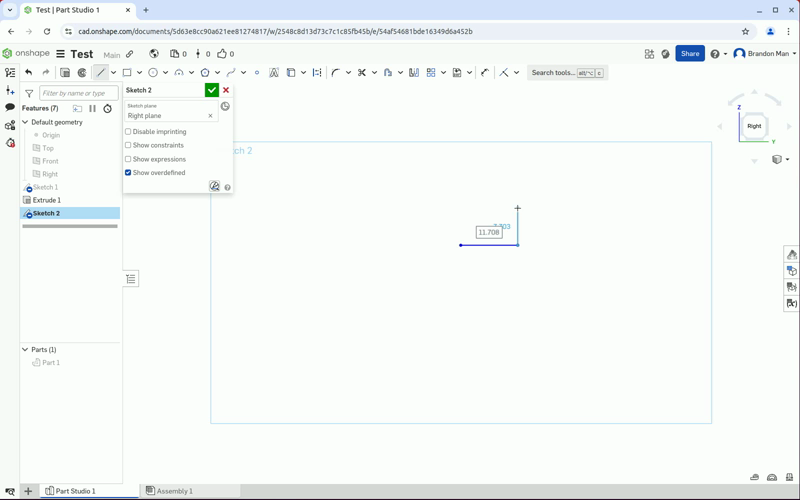
key_down(shift)
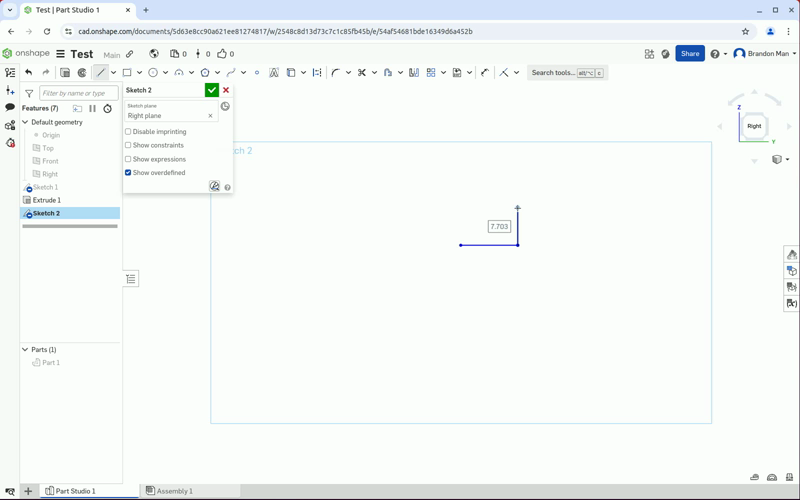
mouse_move(547, 207)
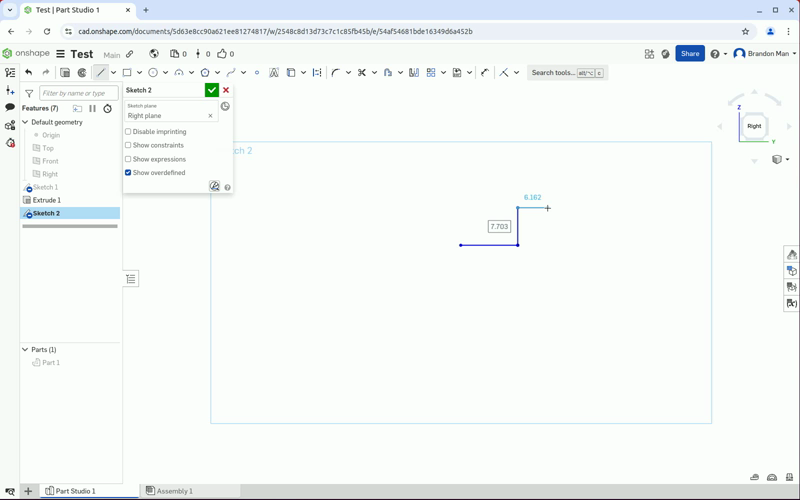
mouse_move(460, 207)
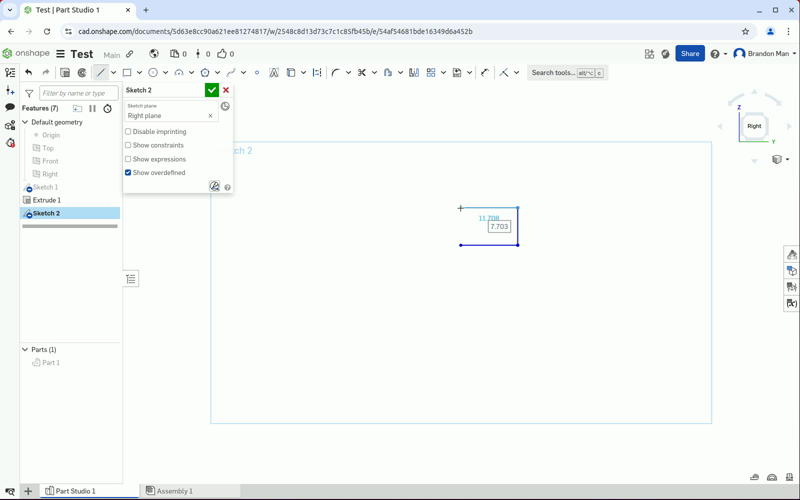
click(460, 207)
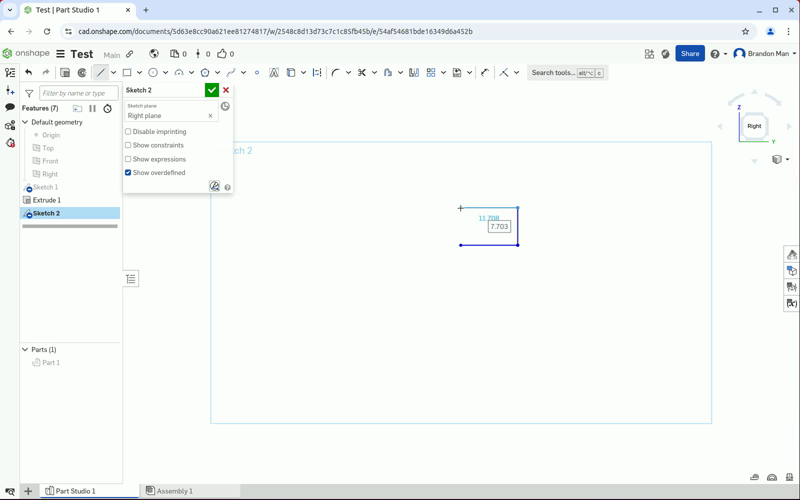
key_up(shift)
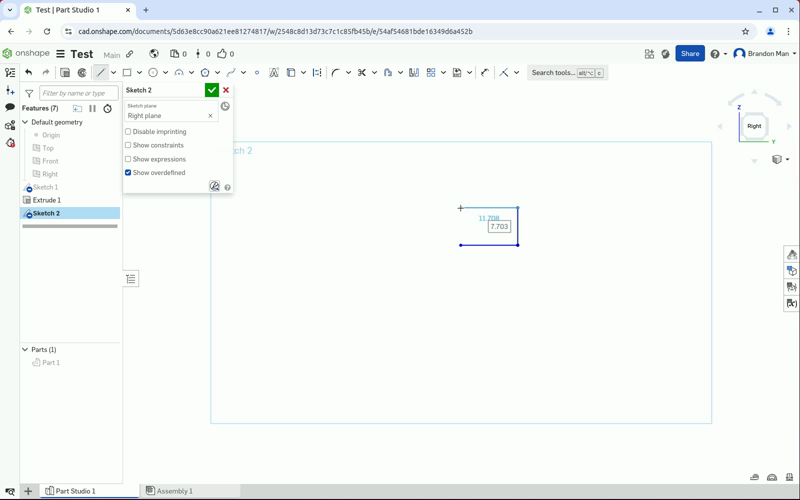
mouse_move(490, 207)
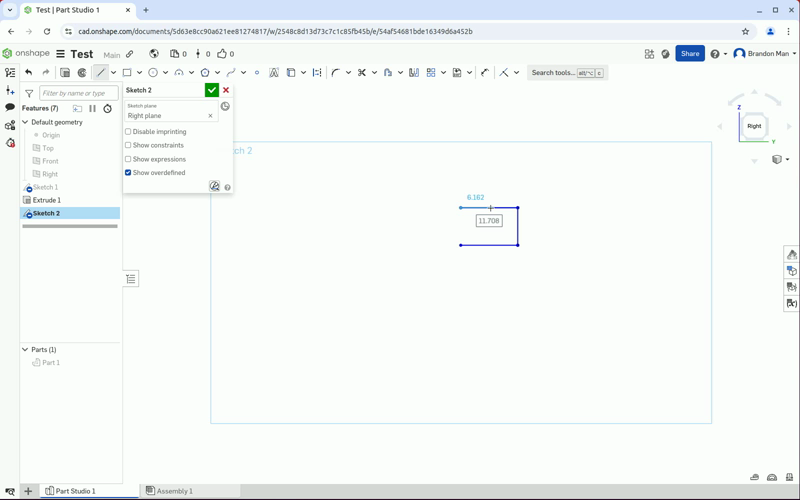
key_down(shift)
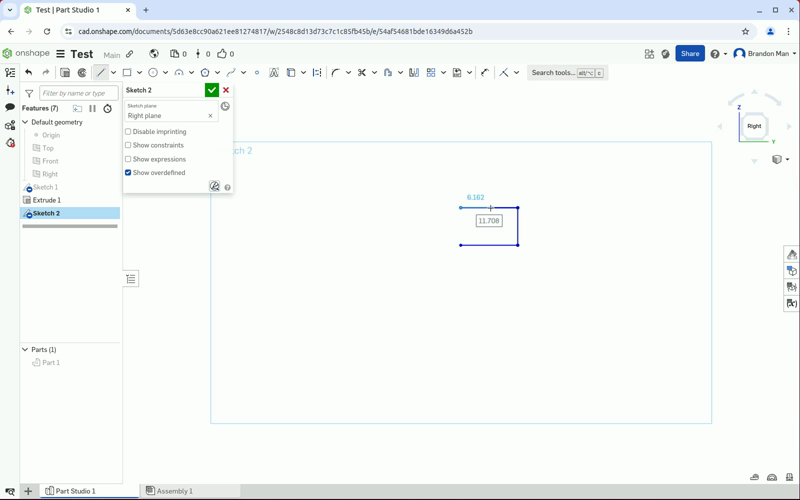
mouse_move(460, 245)
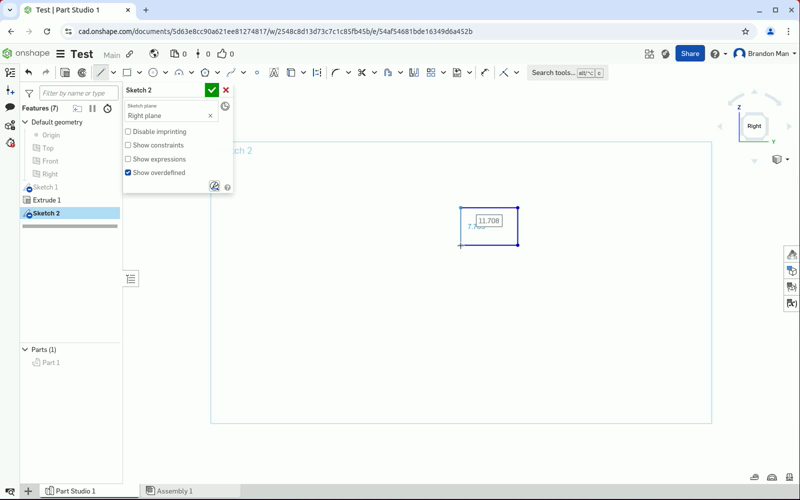
key_up(shift)
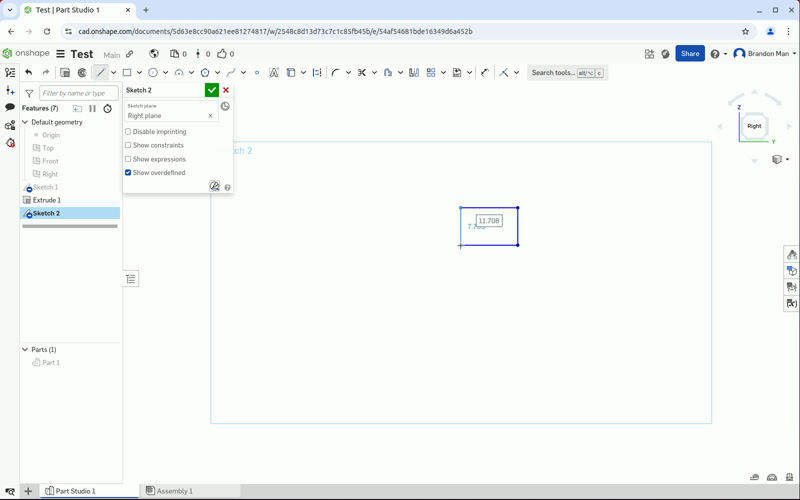
click(460, 245)
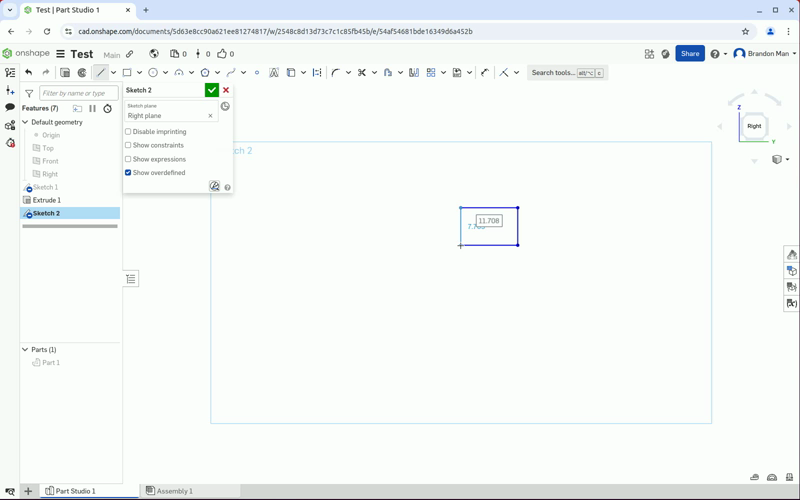
key(esc)
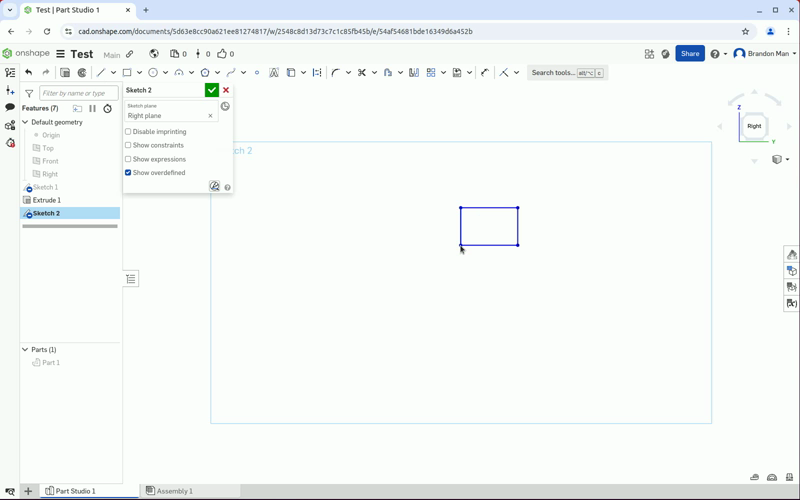
mouse_move(464, 226)
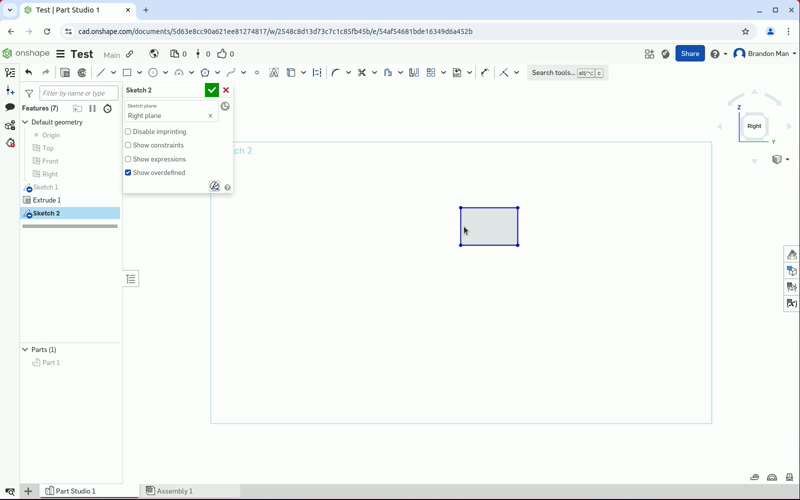
click(464, 226)
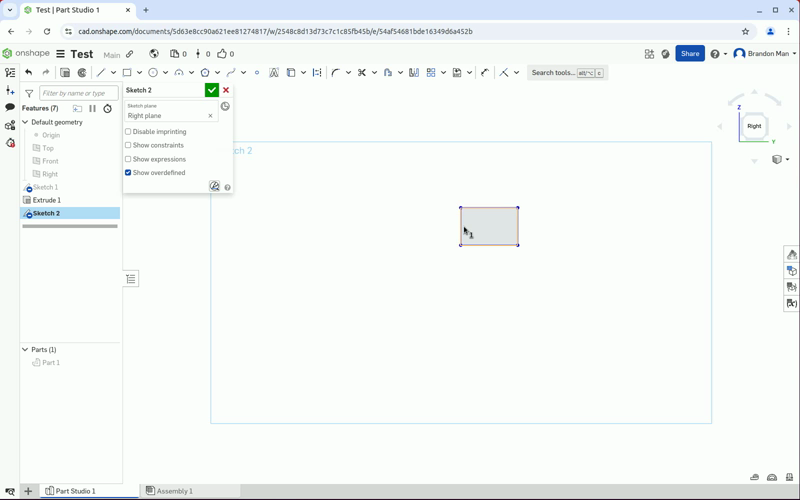
mouse_move(73, 352)
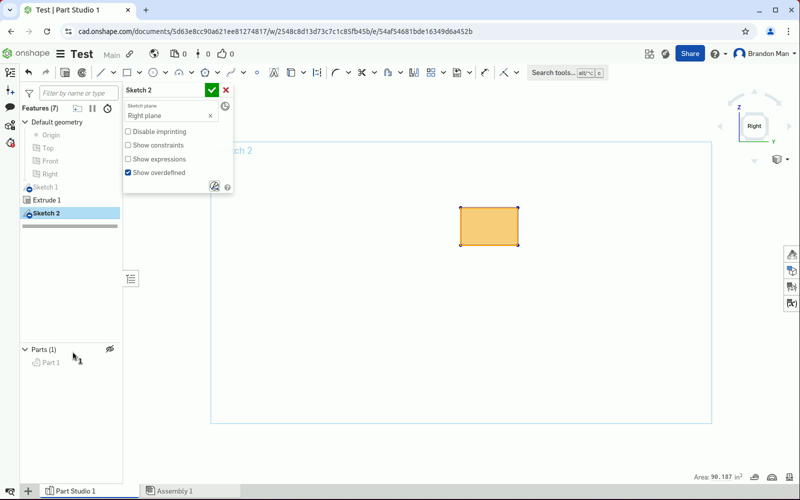
key(shift+y)
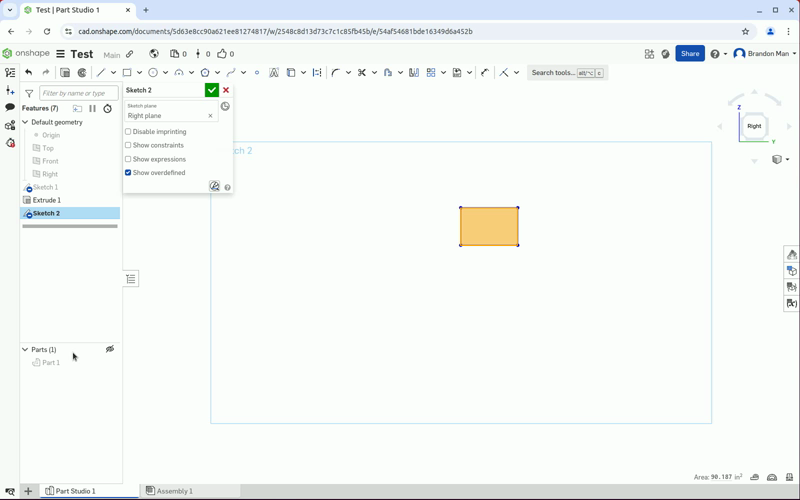
key(shift+e)
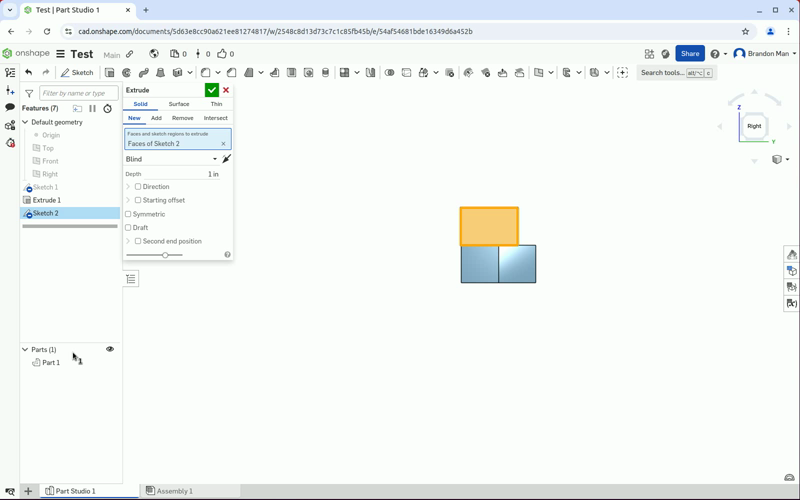
mouse_move(143, 106)
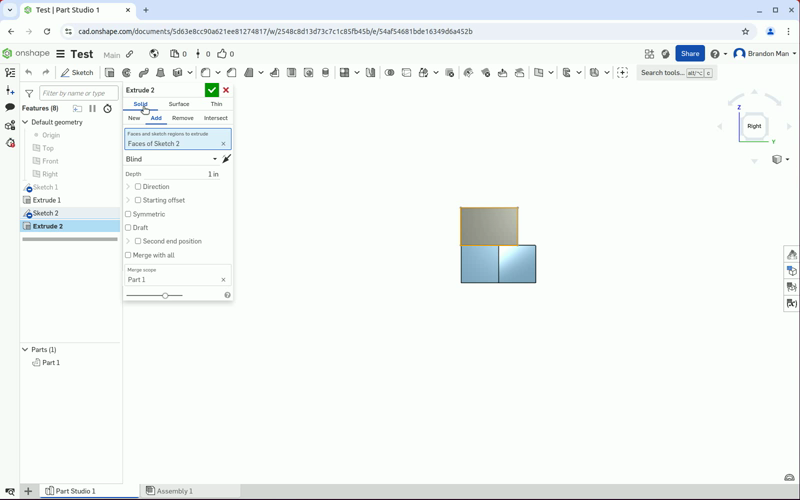
click(143, 106)
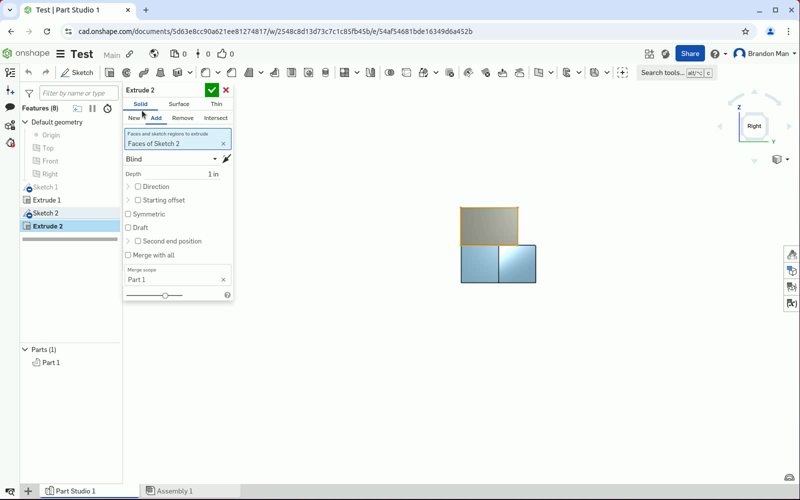
mouse_move(137, 120)
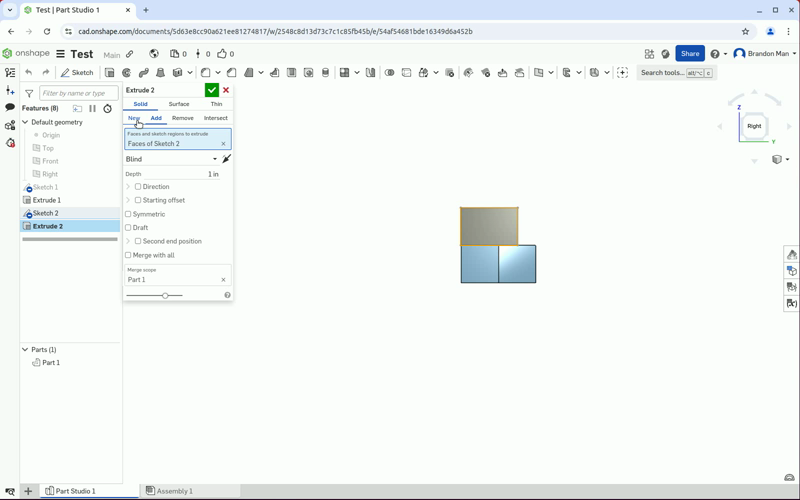
click(137, 120)
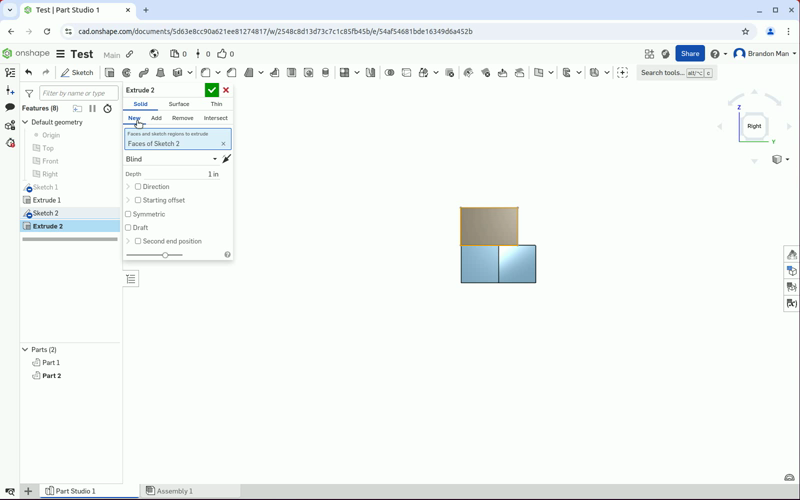
key(tab, 4)
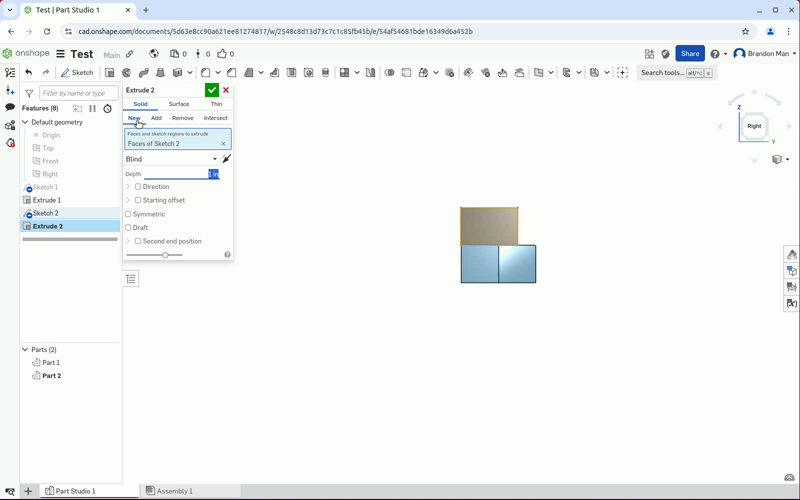
text(-3.851)
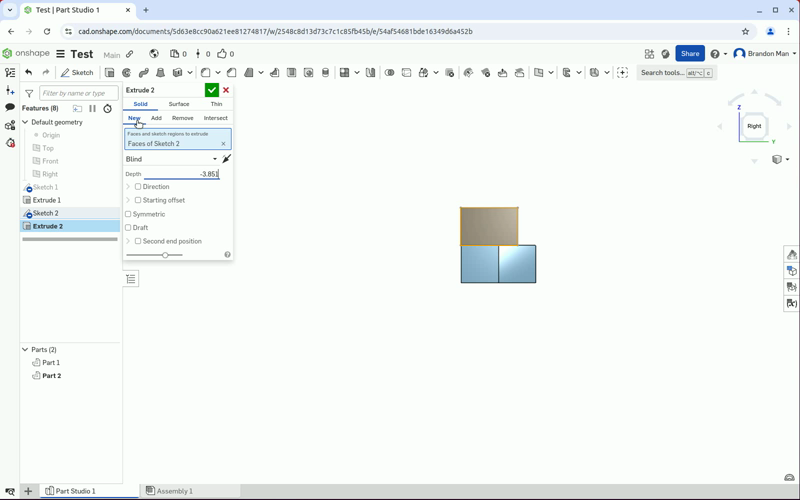
key(enter)
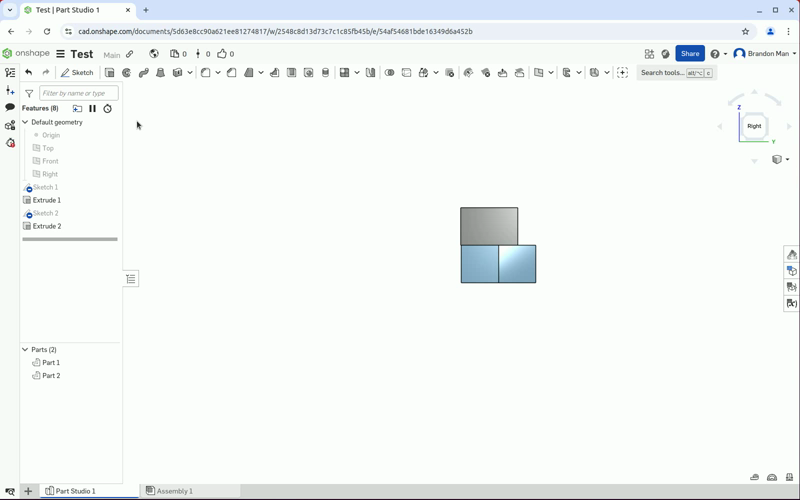
key(shift+h)
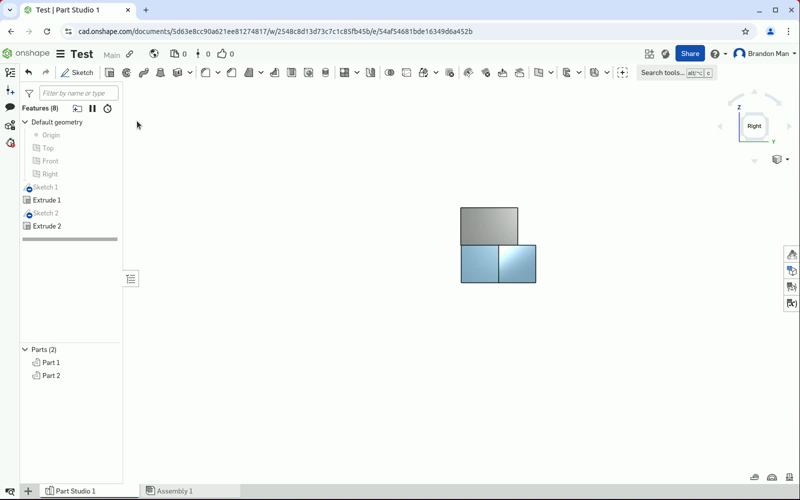
key(shift+h)
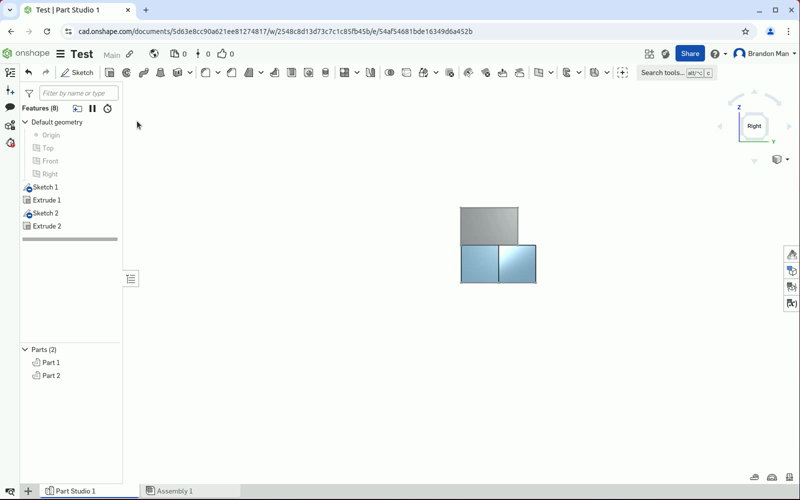
key(shift+7)
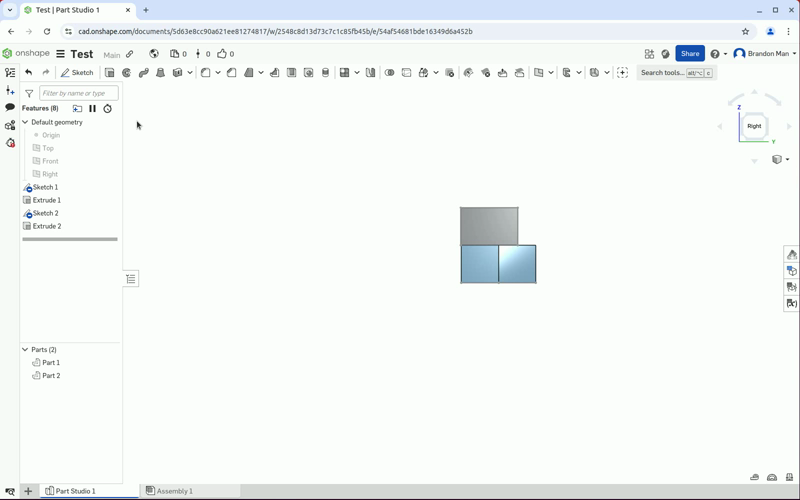
key(right, 2)
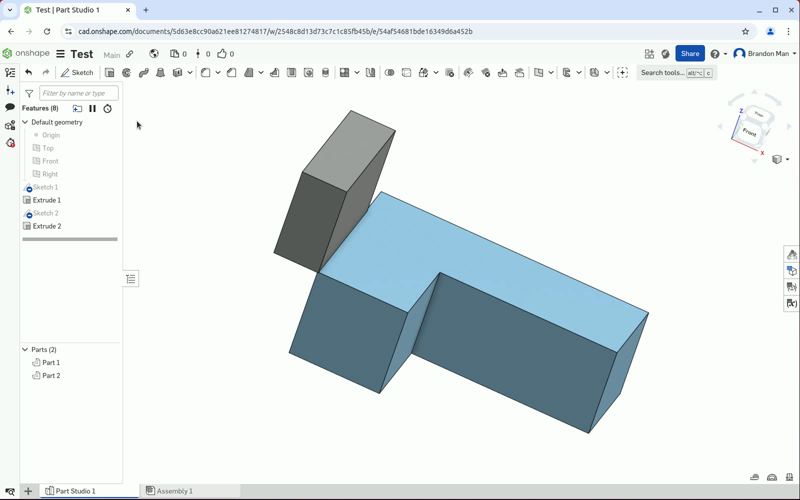
key(down, 2)
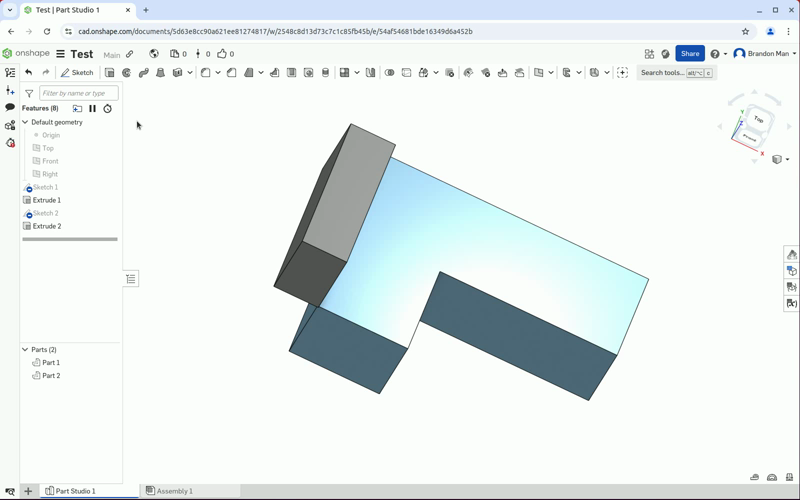
key(up, 2)
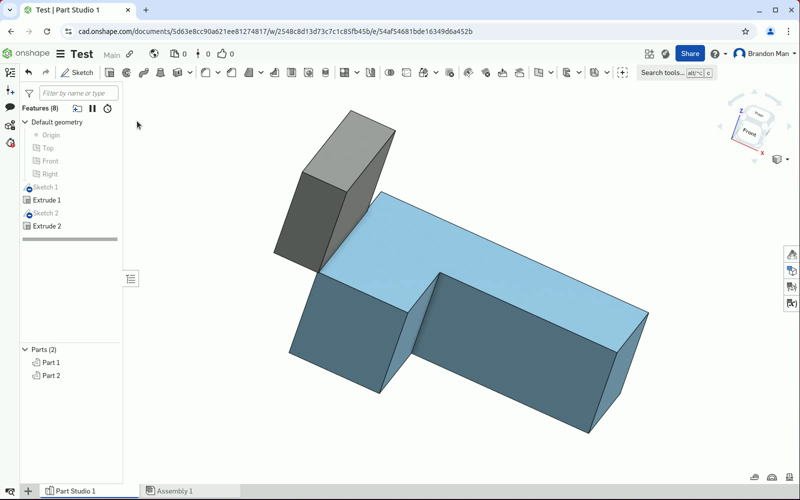
key(left, 2)
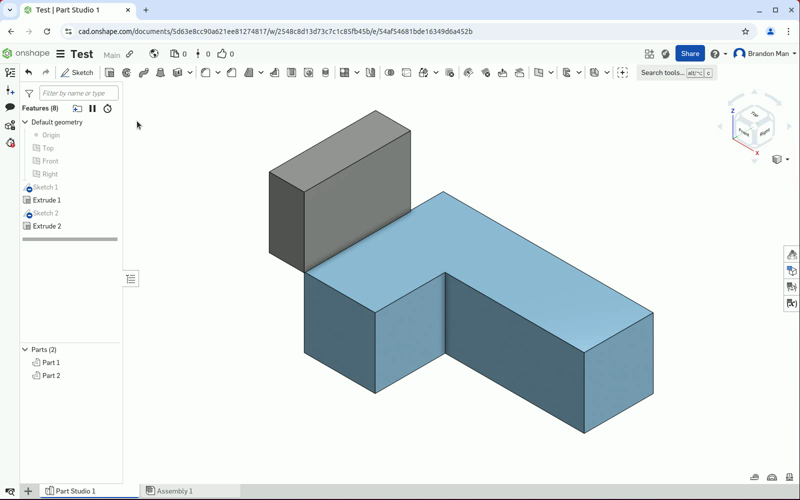
mouse_move(73, 189)
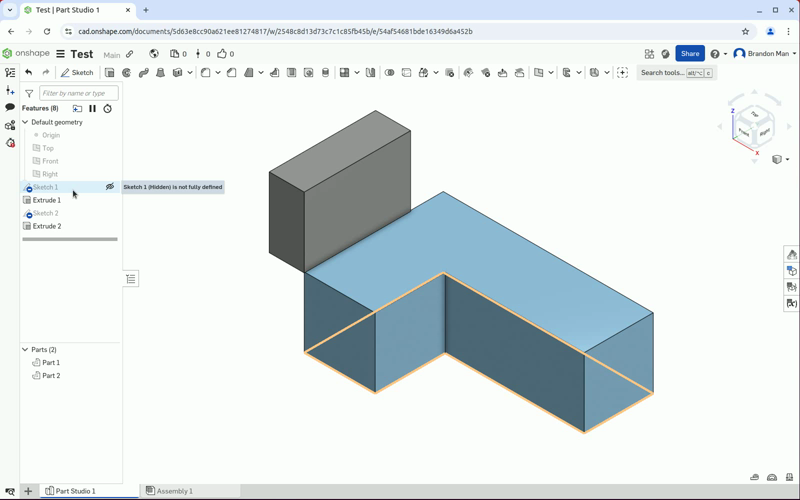
click(73, 189)